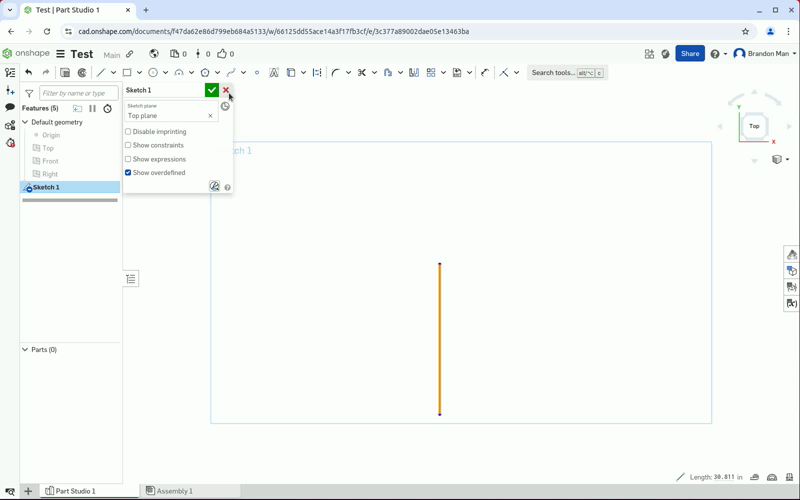
key(shift+h)
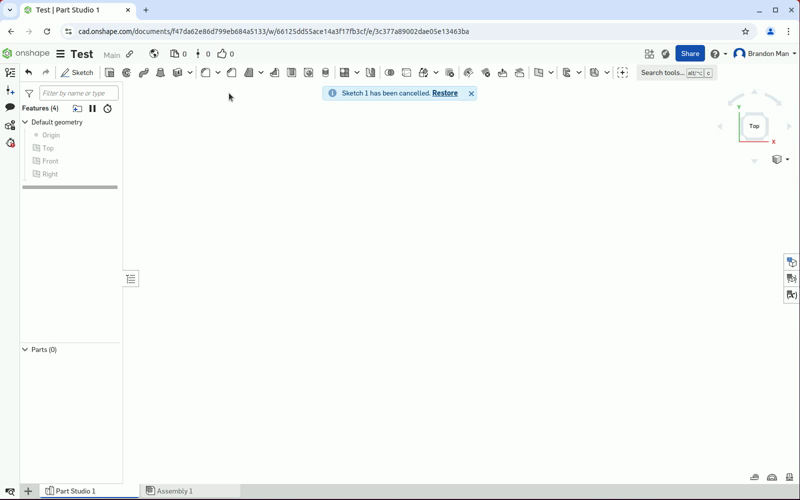
mouse_move(73, 352)
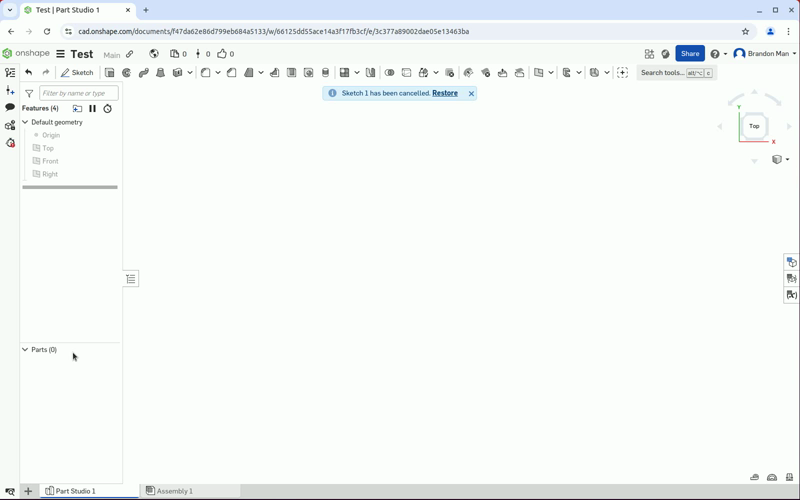
key(y)
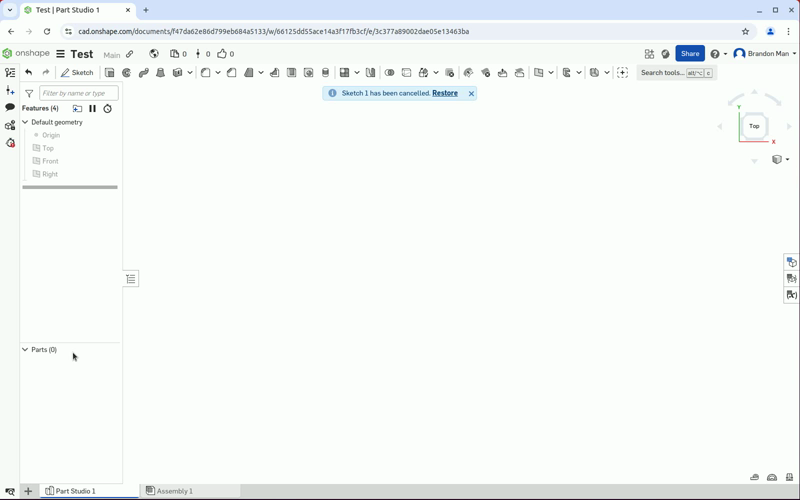
key(shift+p)
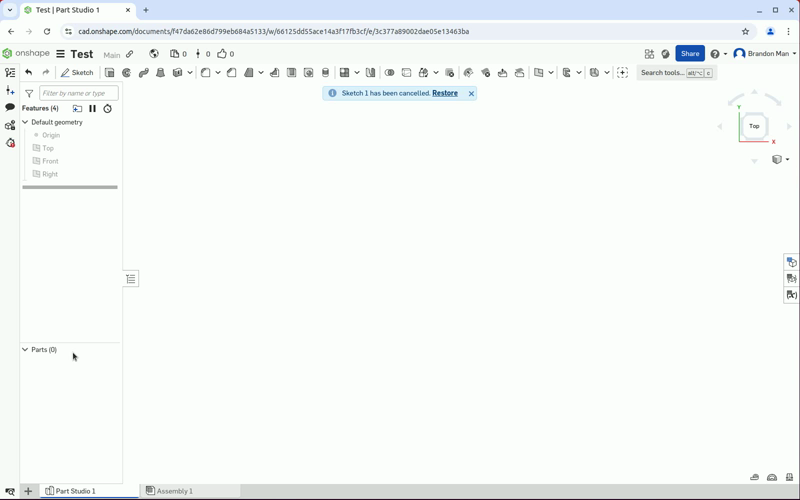
key(space)
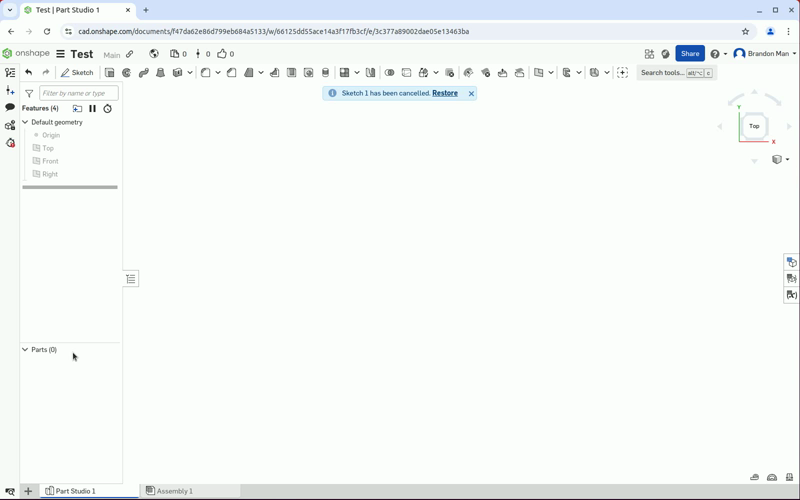
key_down(shift)
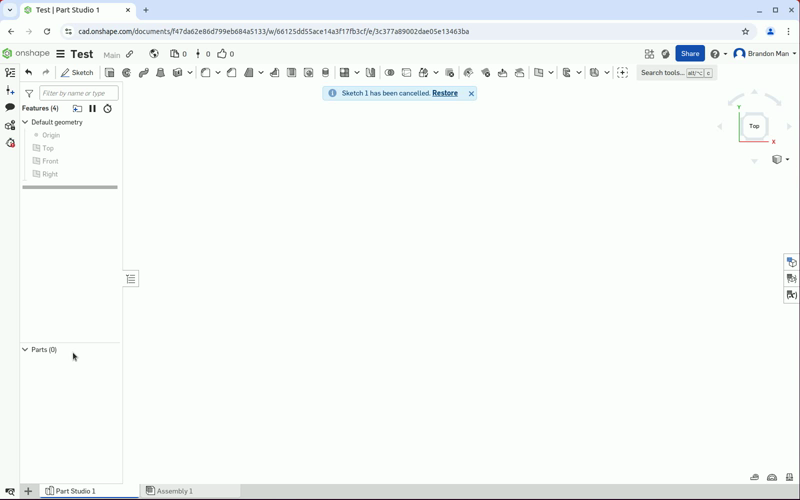
key(up)
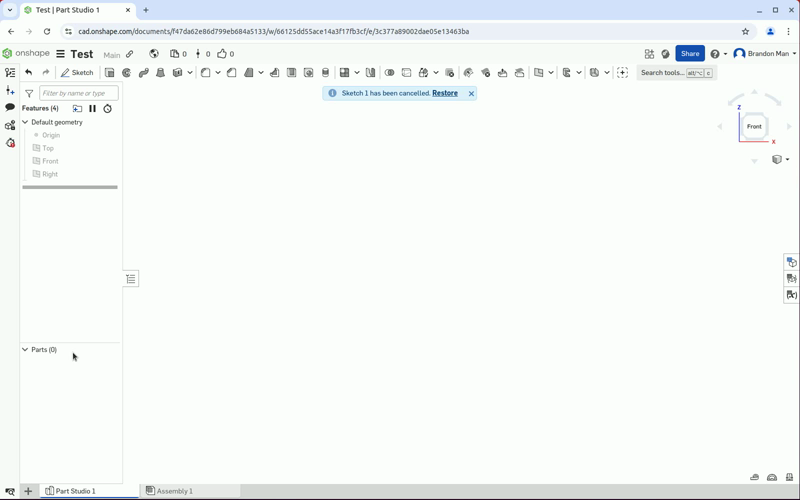
key_up(shift)
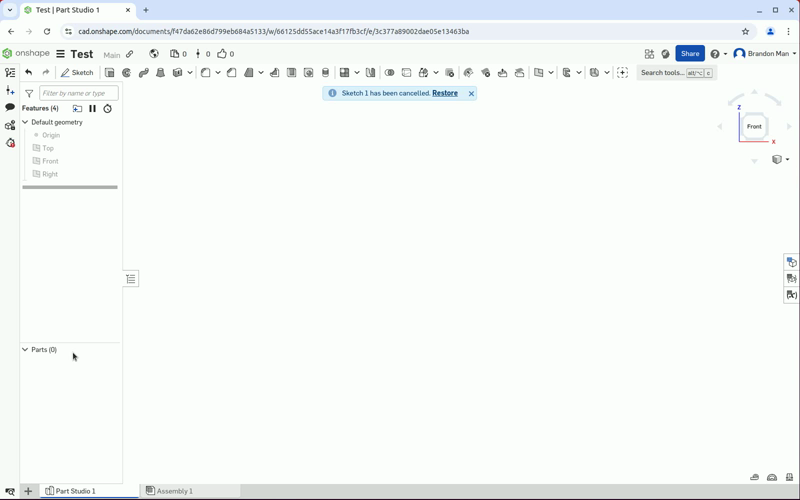
mouse_move(73, 352)
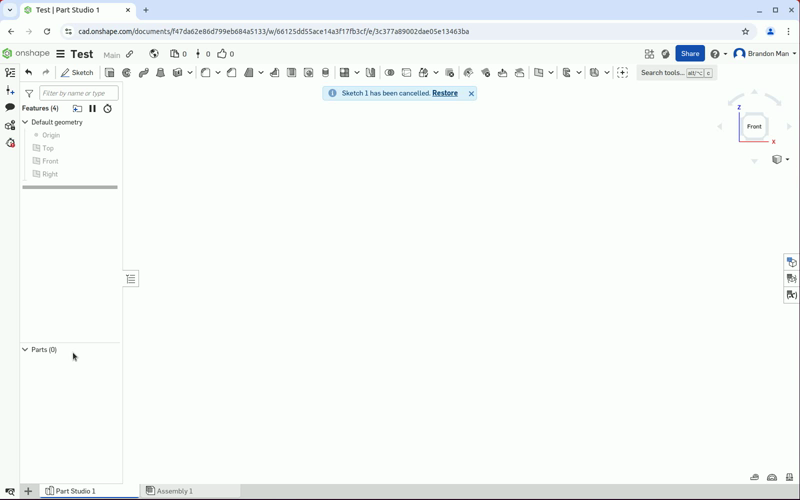
key(shift+y)
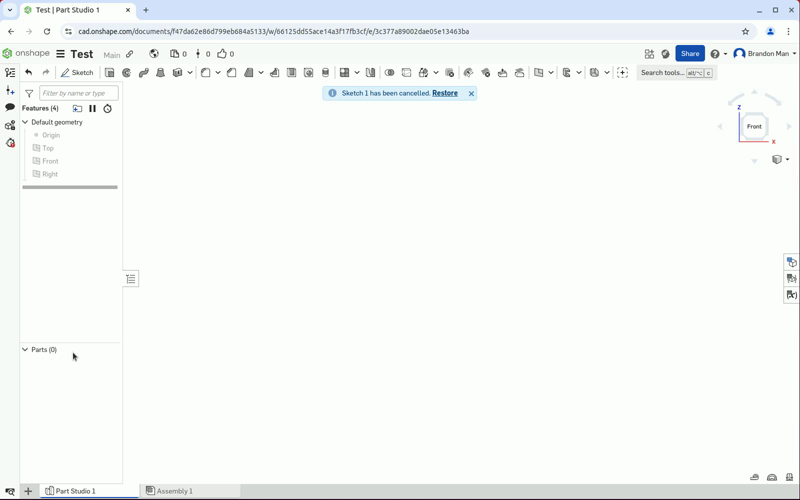
key(shift+s)
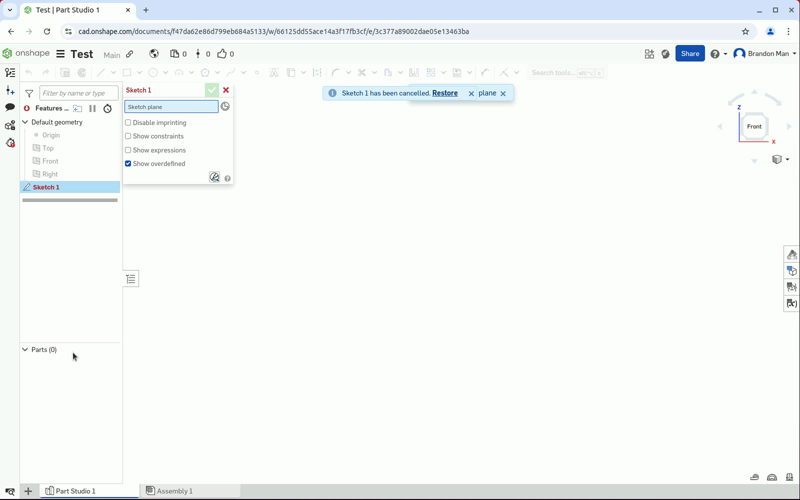
mouse_move(73, 163)
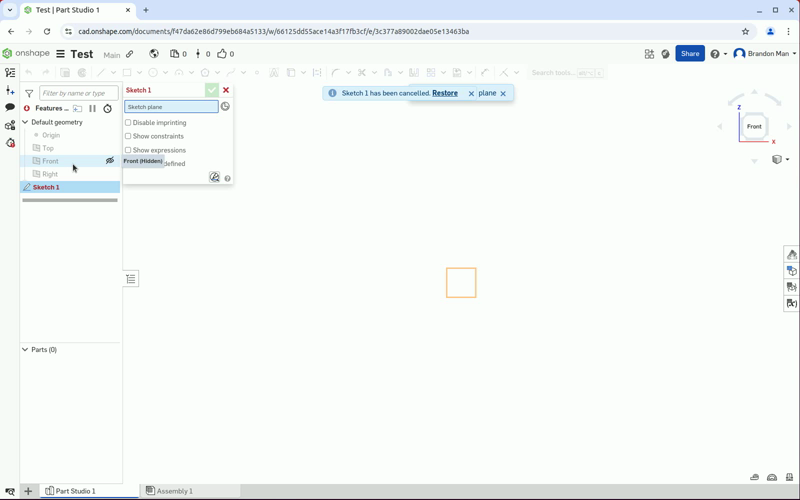
click(73, 163)
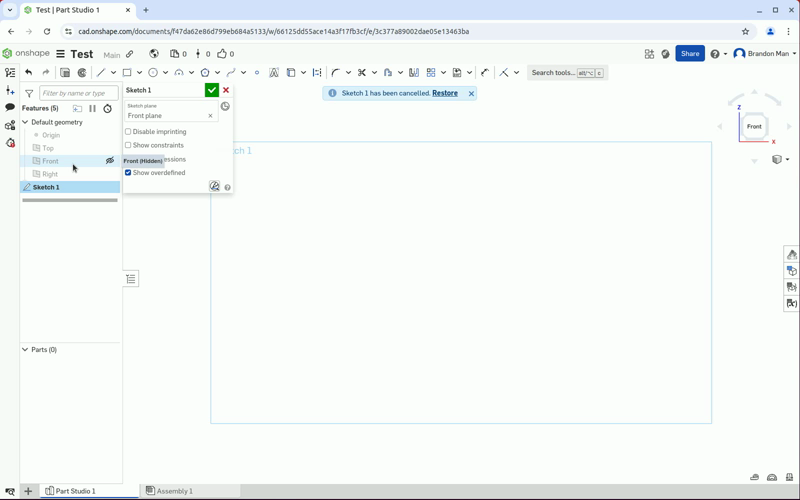
mouse_move(73, 352)
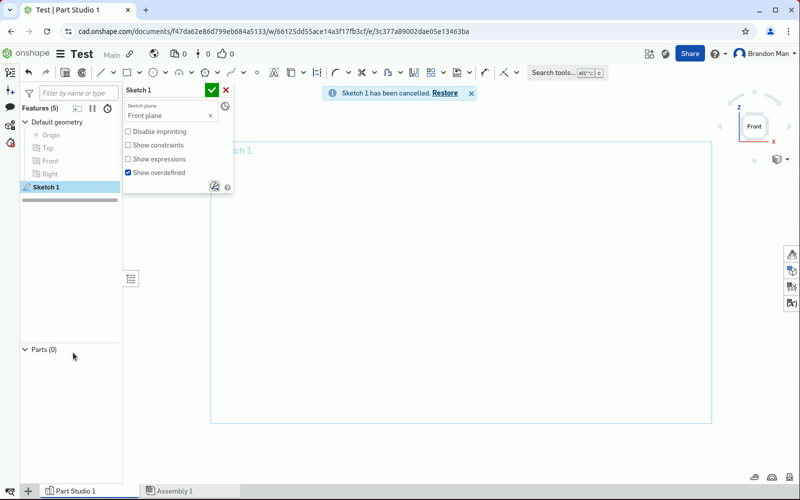
key(y)
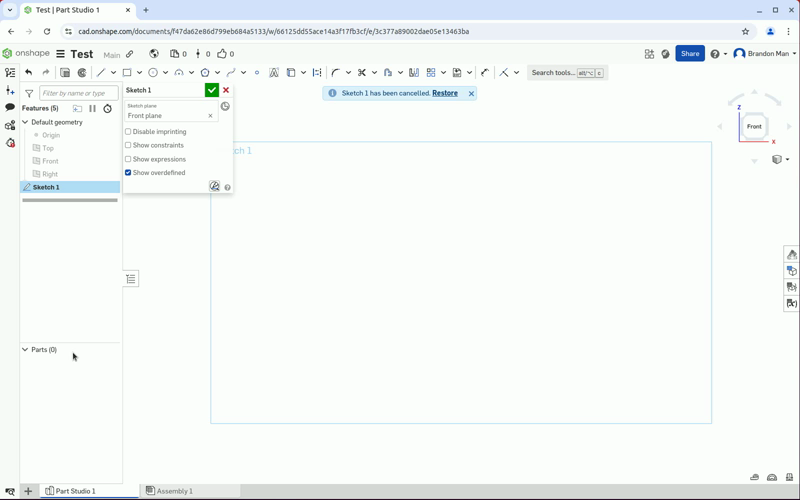
key(l)
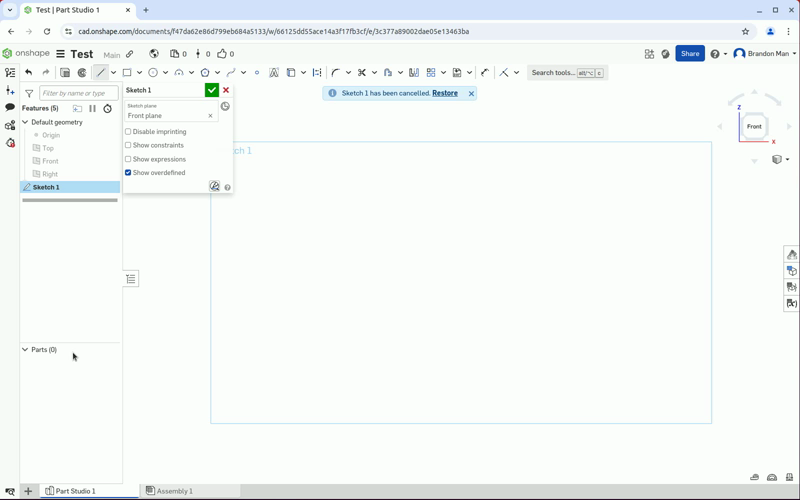
key_down(shift)
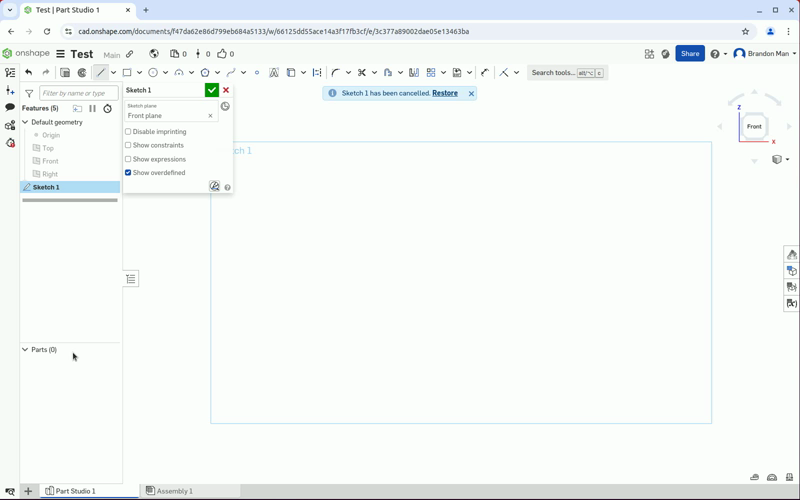
mouse_move(390, 309)
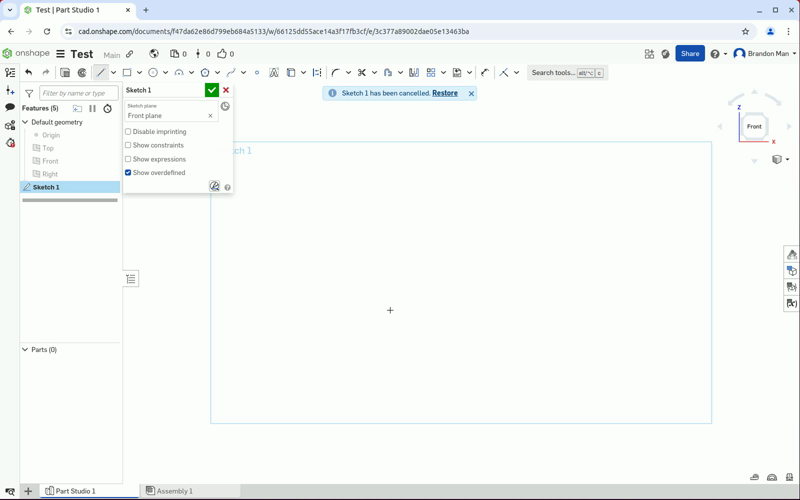
click(390, 309)
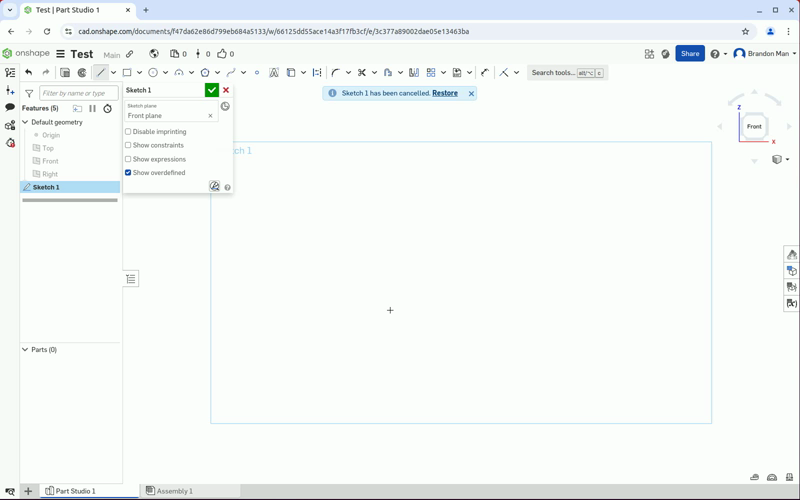
key_up(shift)
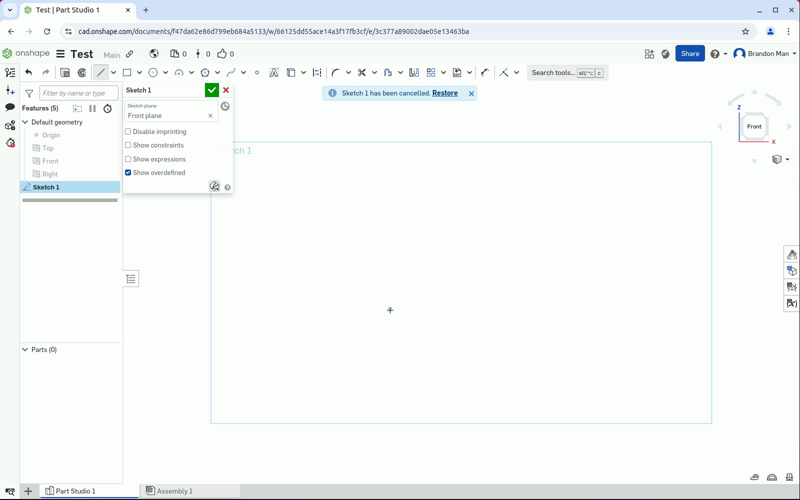
key_down(shift)
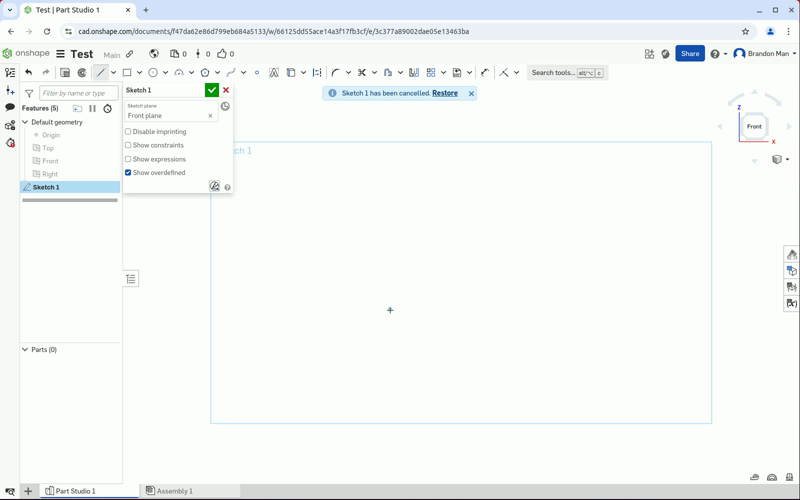
mouse_move(502, 309)
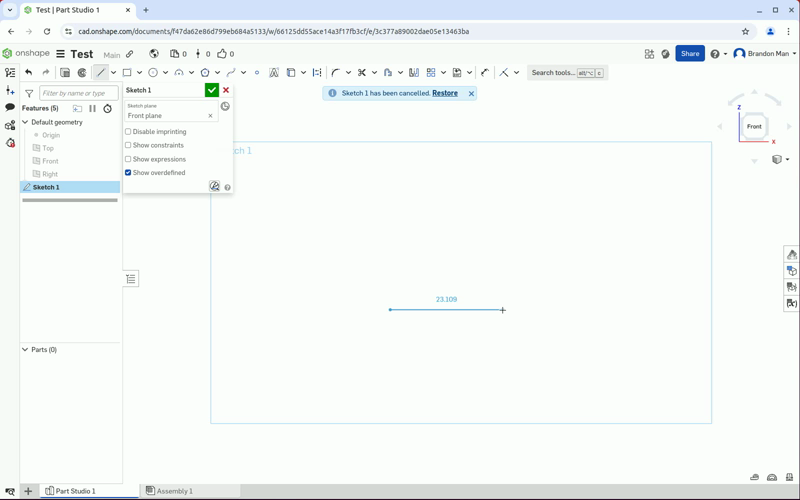
click(502, 309)
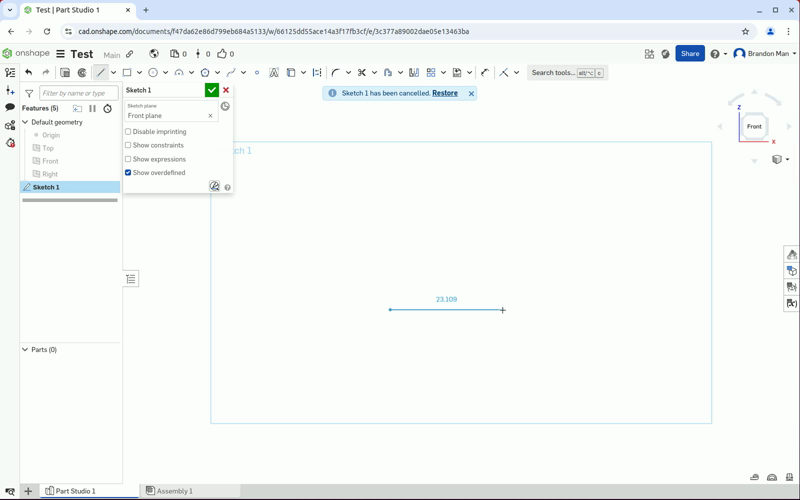
key_up(shift)
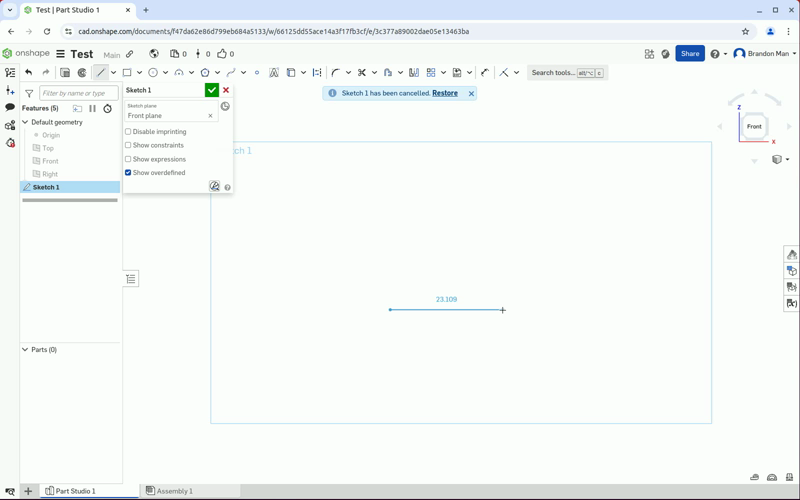
key_down(shift)
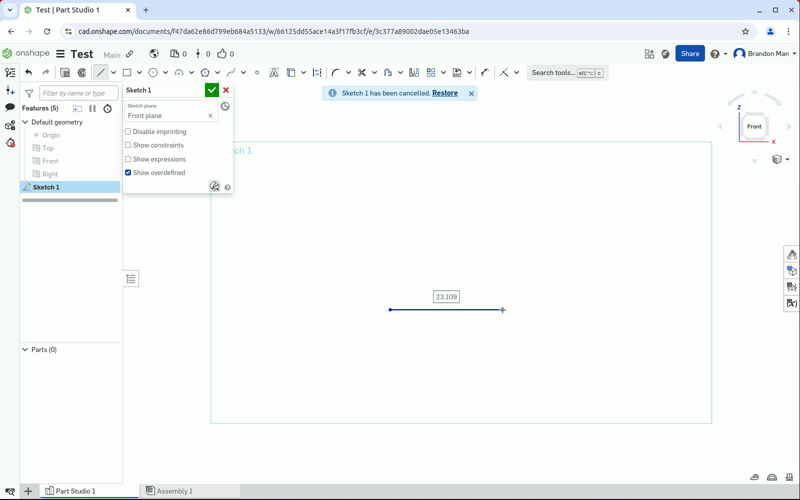
mouse_move(502, 197)
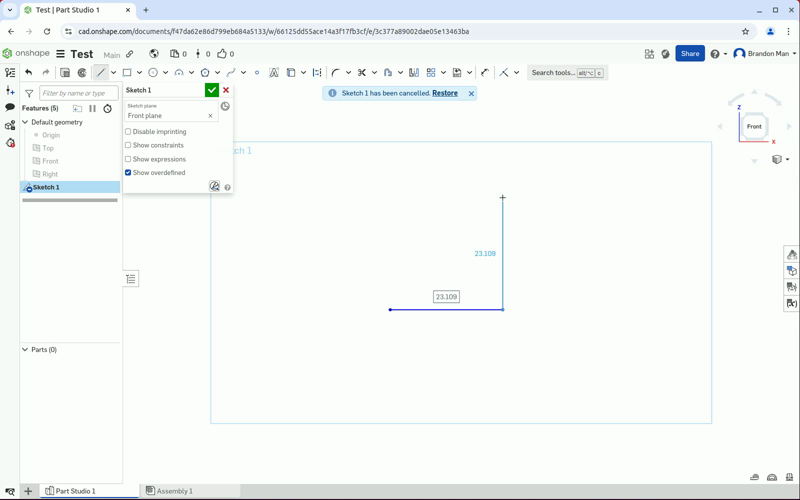
click(502, 197)
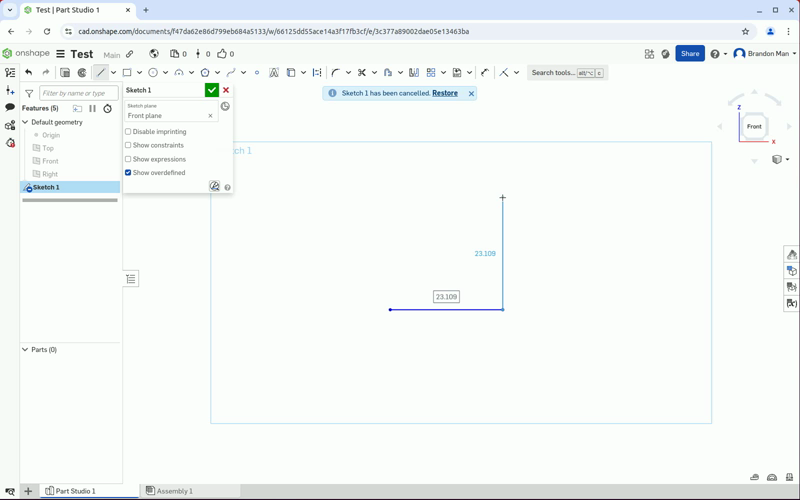
key_up(shift)
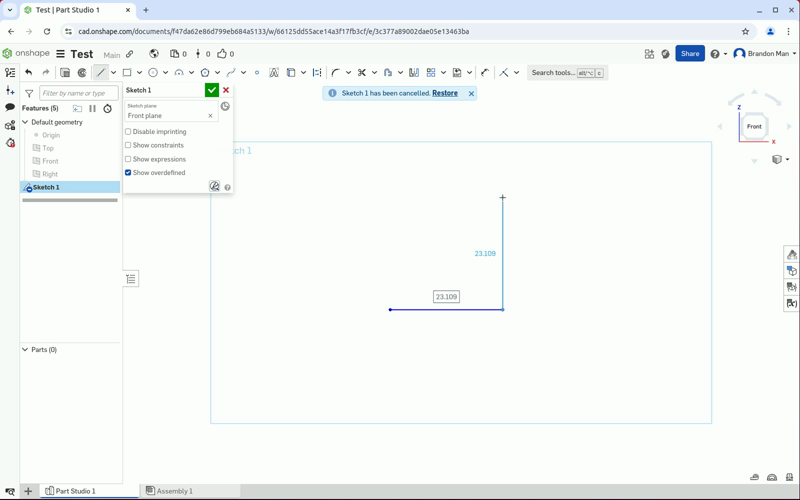
key_down(shift)
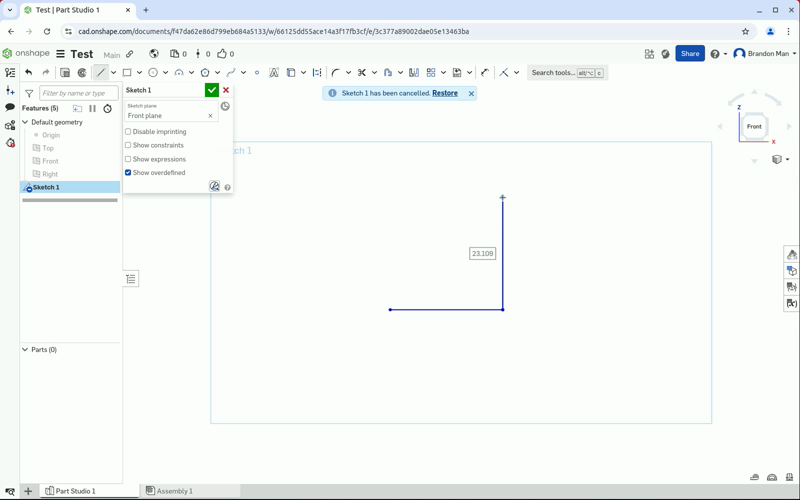
mouse_move(390, 197)
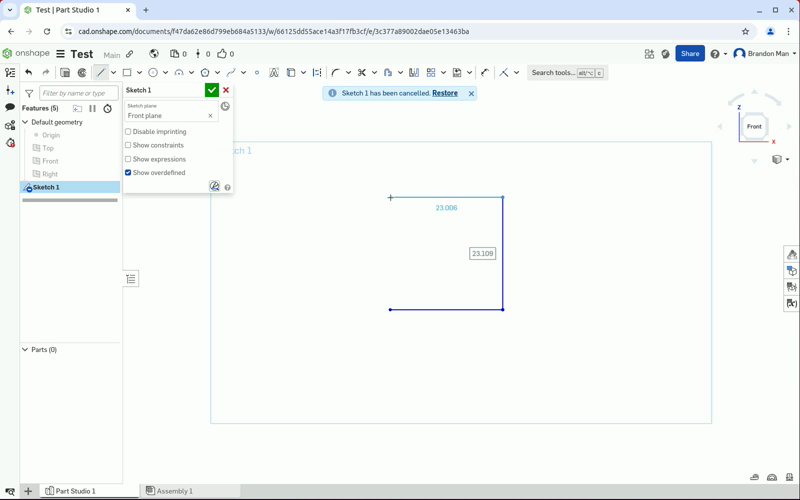
click(390, 197)
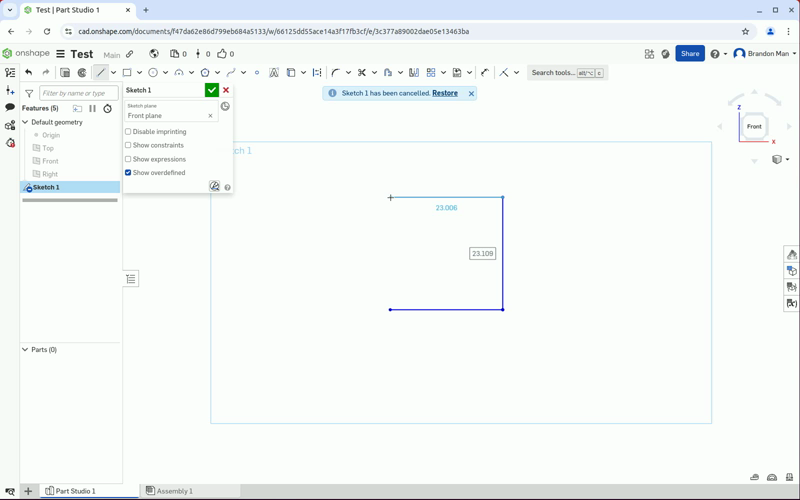
key_up(shift)
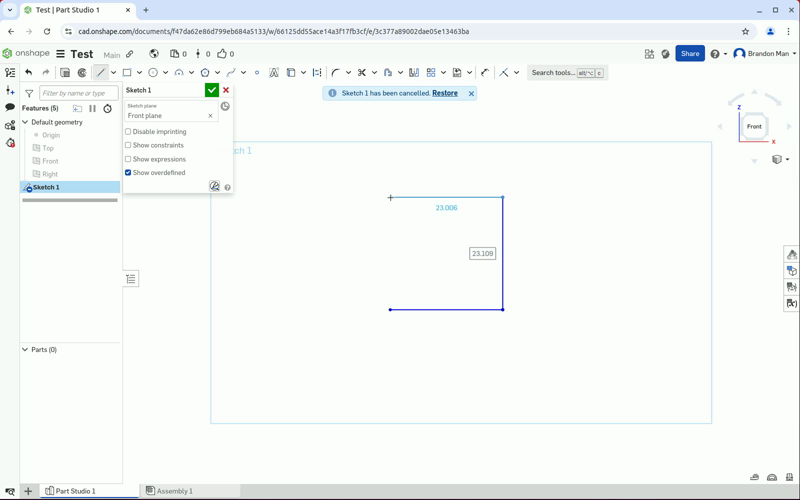
key_down(shift)
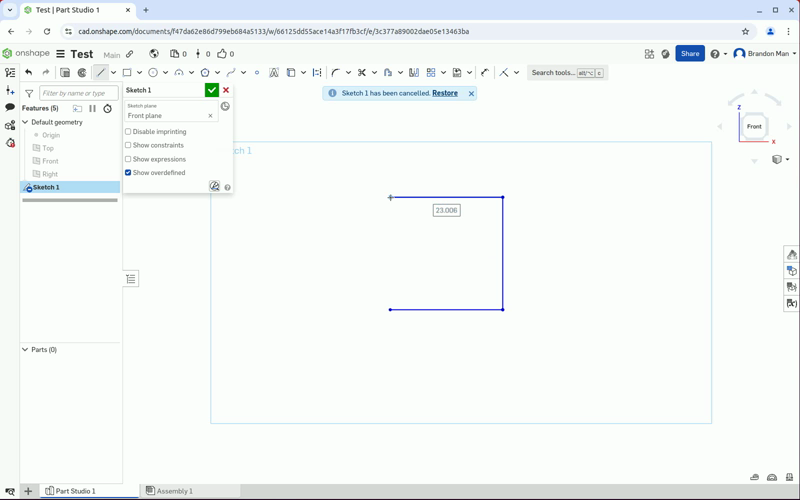
mouse_move(390, 309)
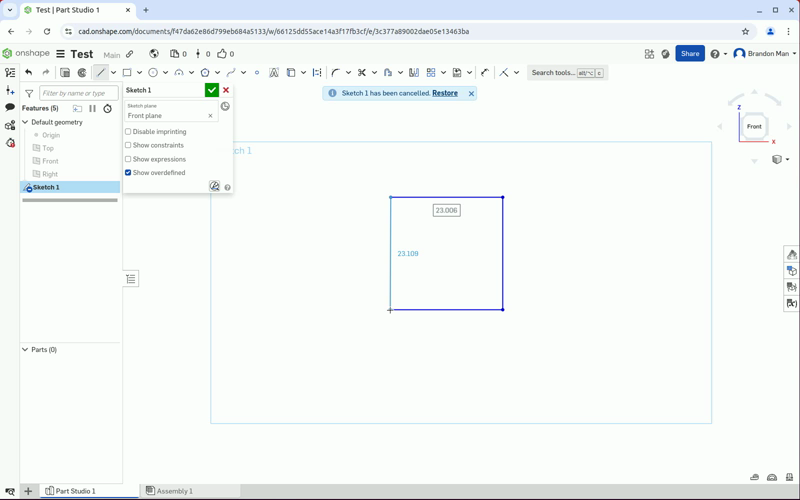
key_up(shift)
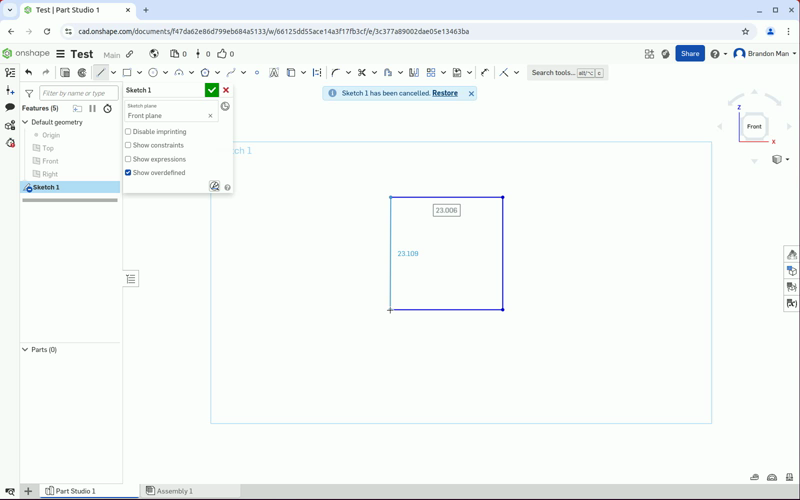
click(390, 309)
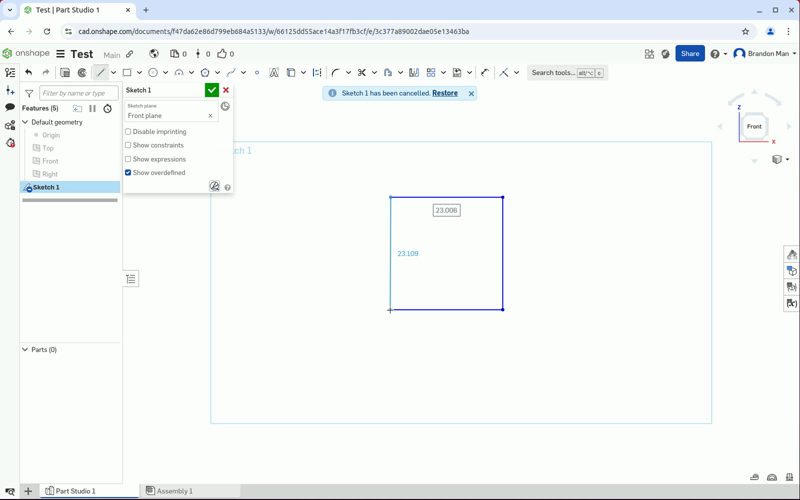
key(esc)
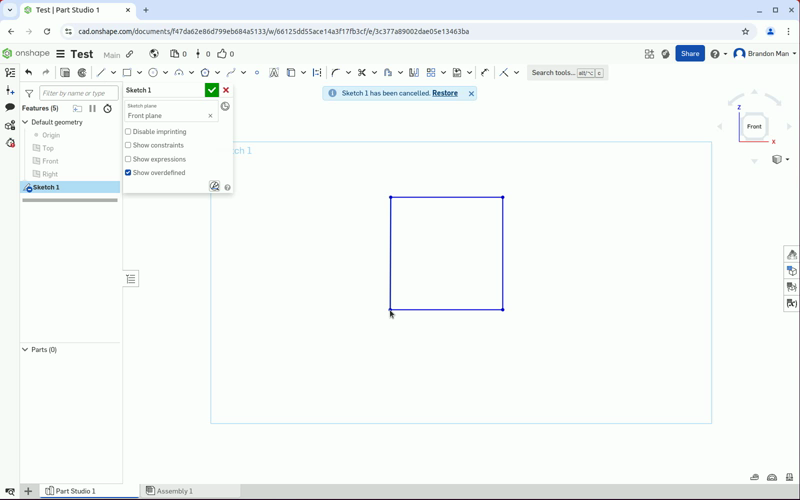
mouse_move(482, 250)
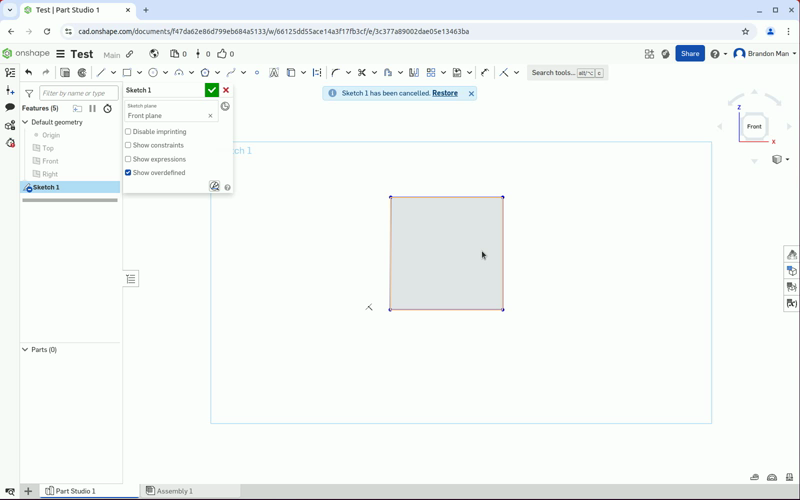
click(482, 250)
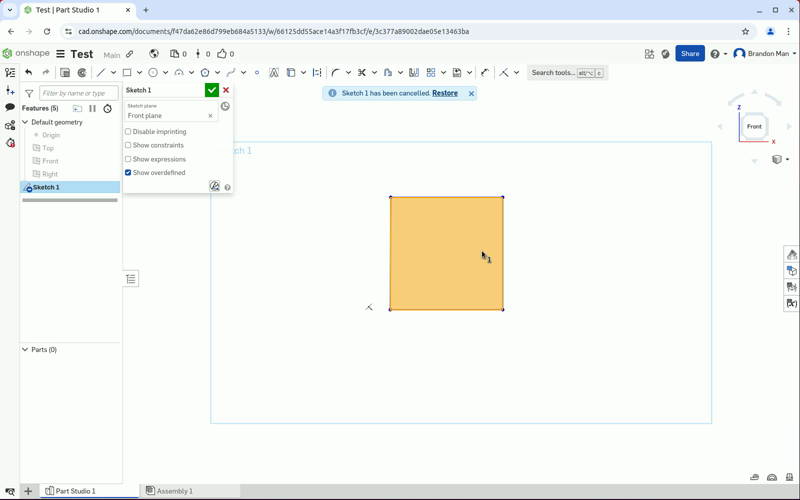
mouse_move(73, 352)
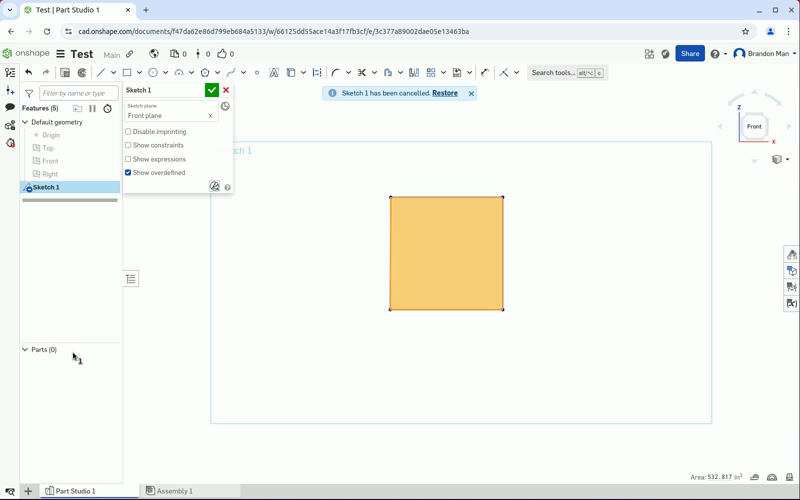
key(shift+y)
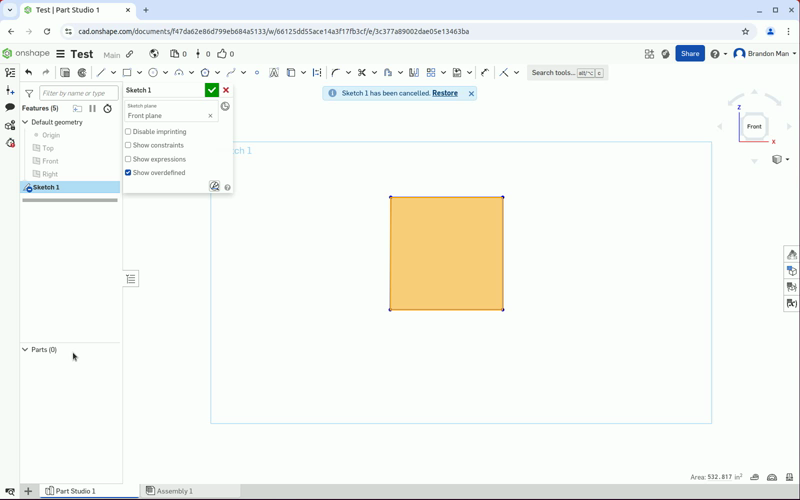
key(shift+e)
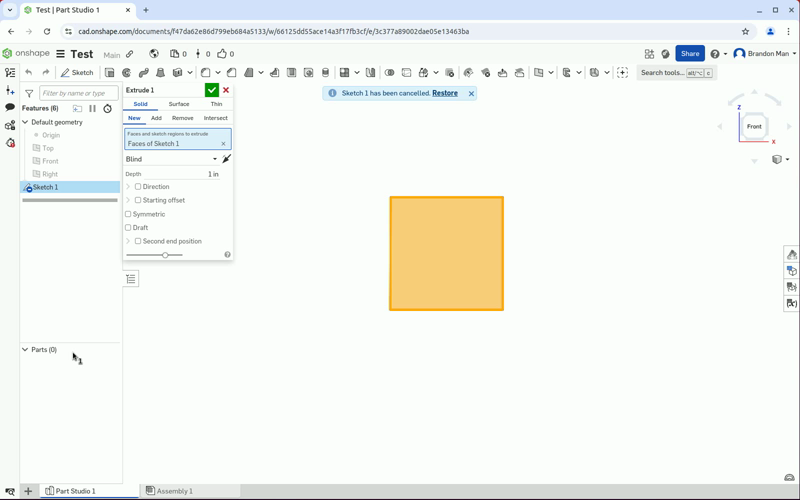
mouse_move(143, 106)
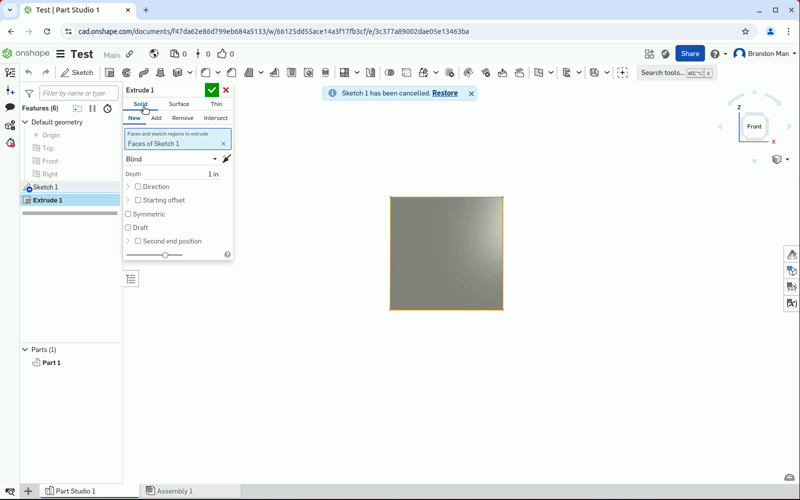
click(143, 106)
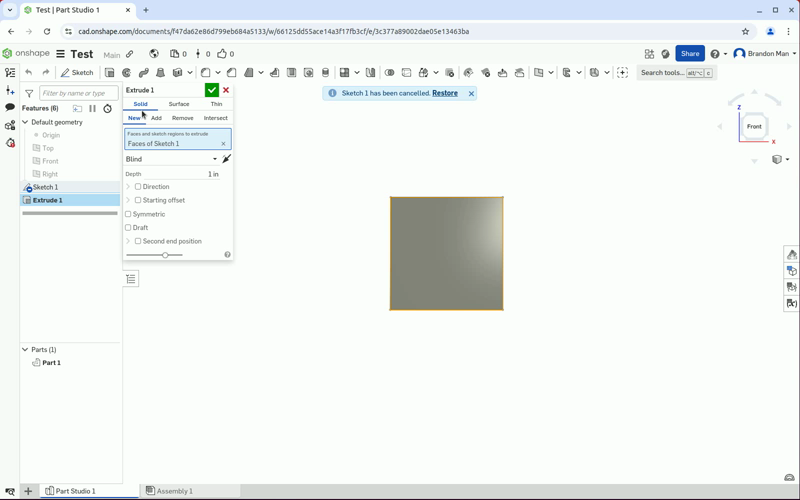
mouse_move(137, 120)
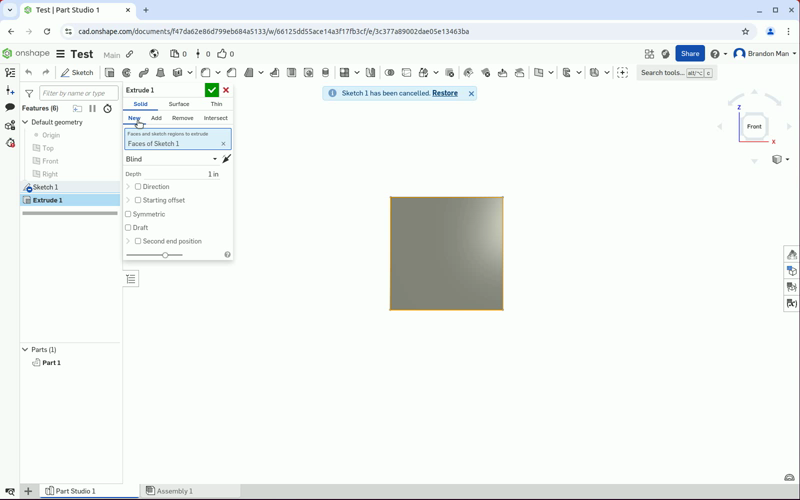
click(137, 120)
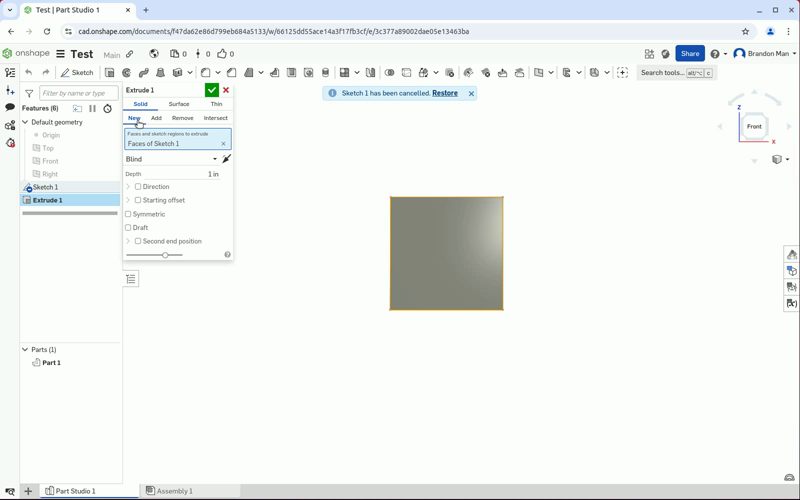
key(tab, 4)
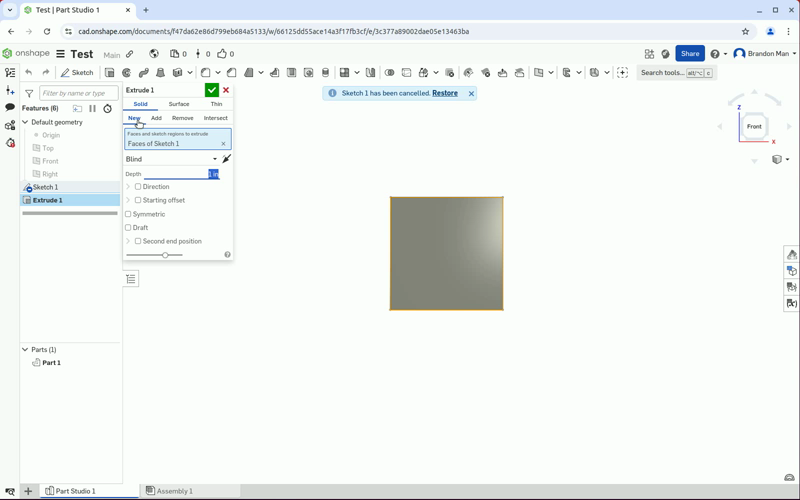
text(11.554)
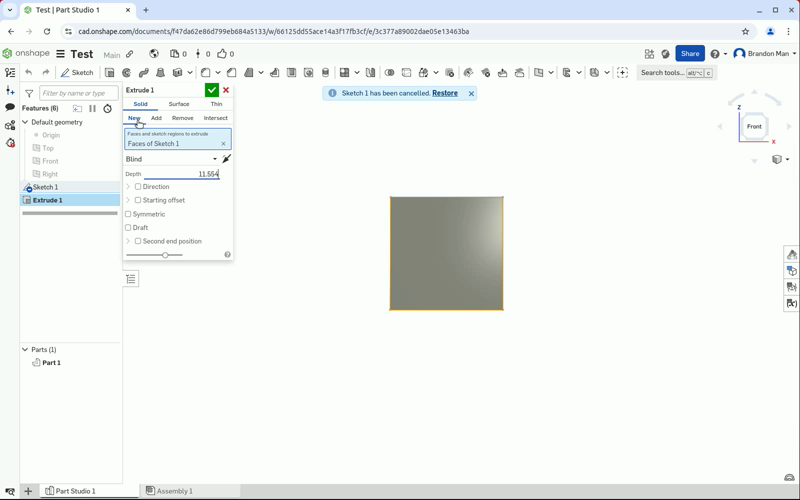
key(enter)
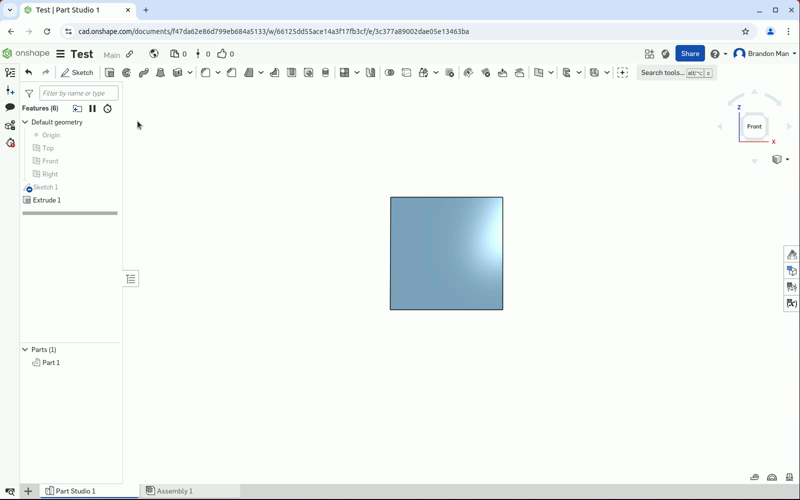
key(shift+h)
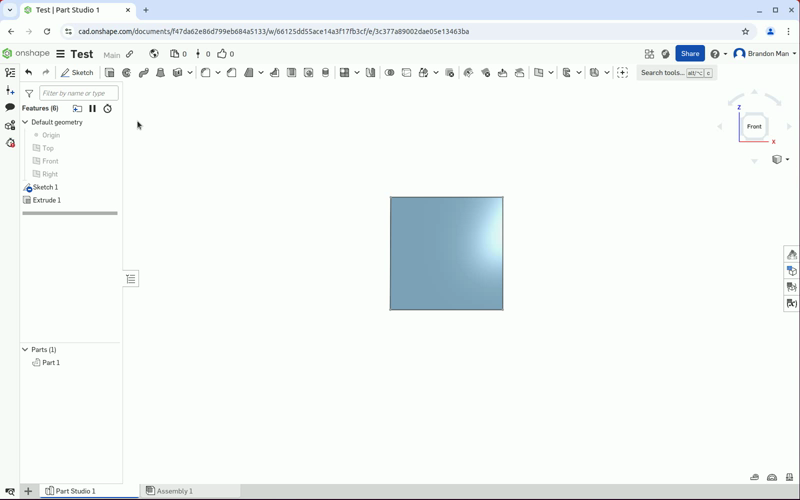
key(shift+h)
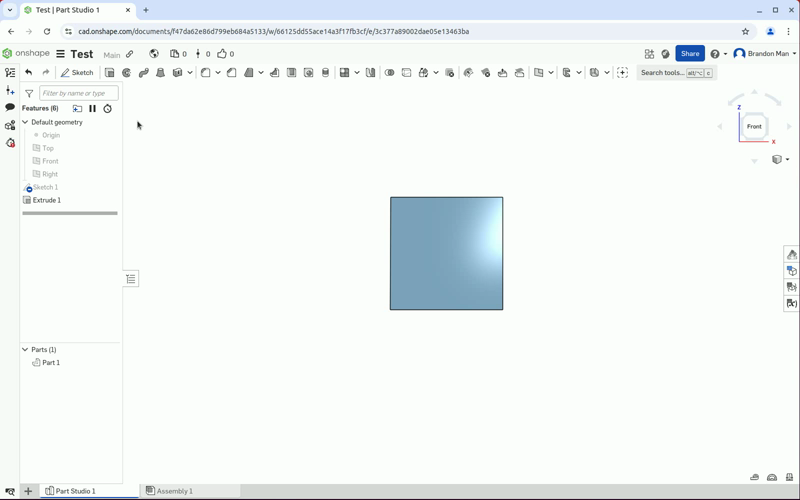
mouse_move(73, 189)
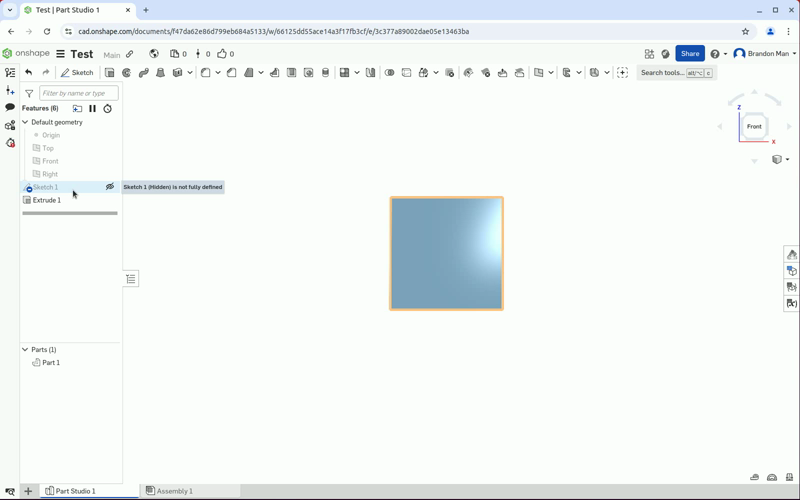
click(73, 189)
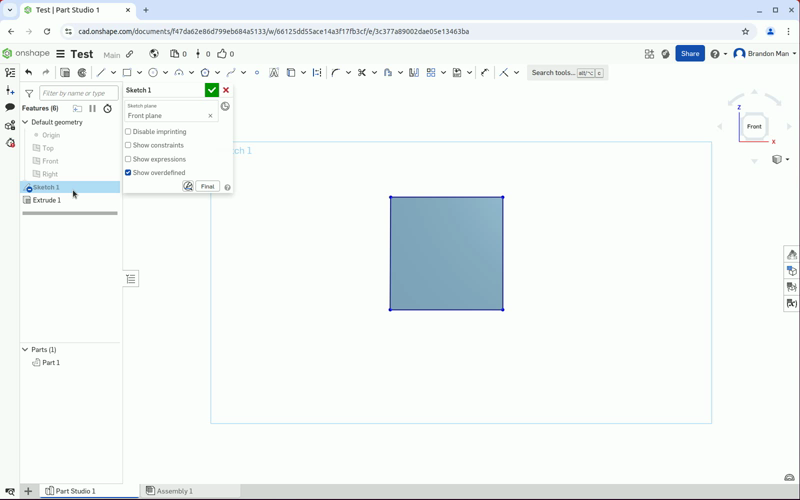
mouse_move(229, 92)
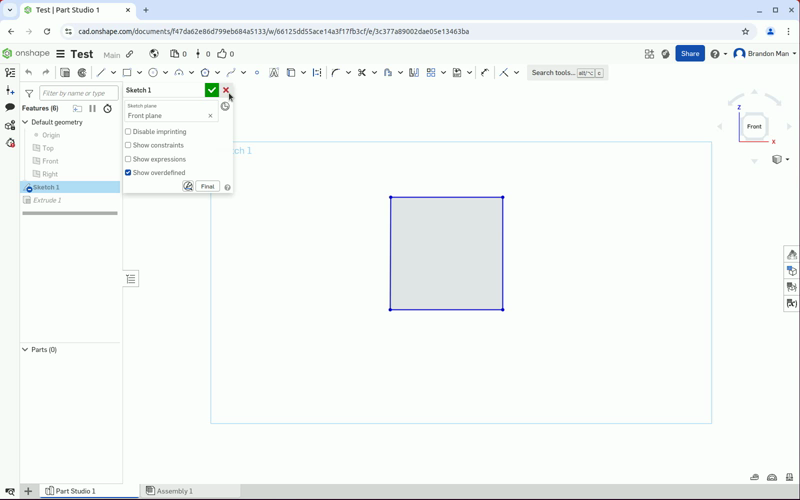
click(229, 92)
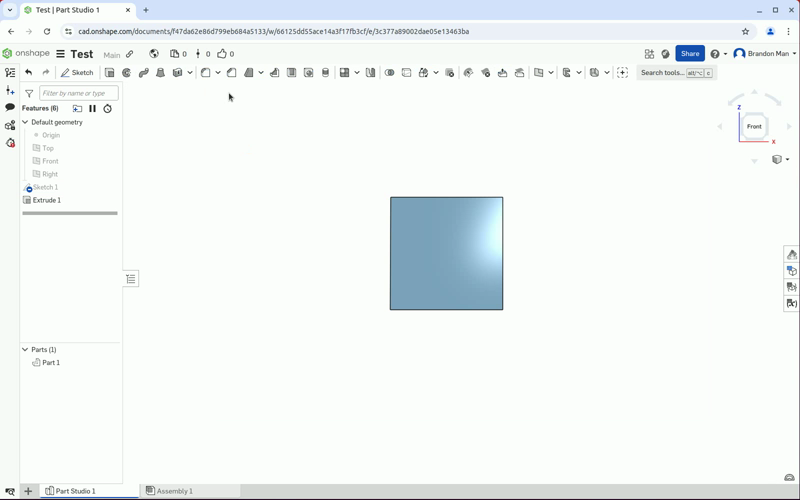
mouse_move(541, 75)
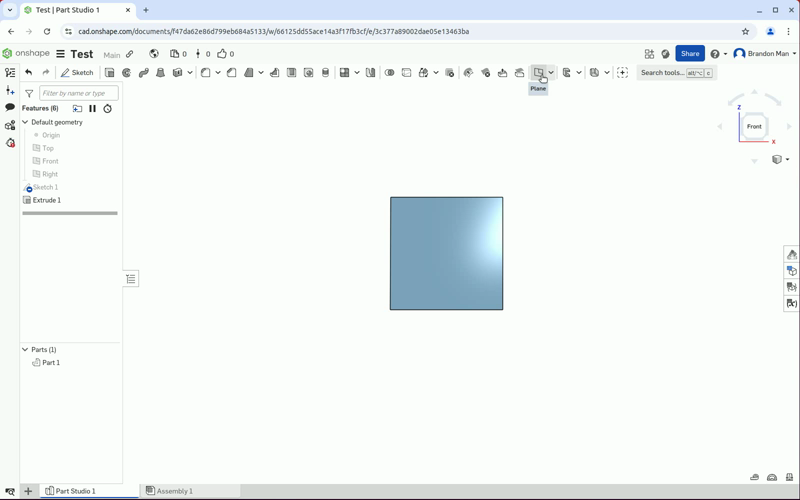
click(541, 75)
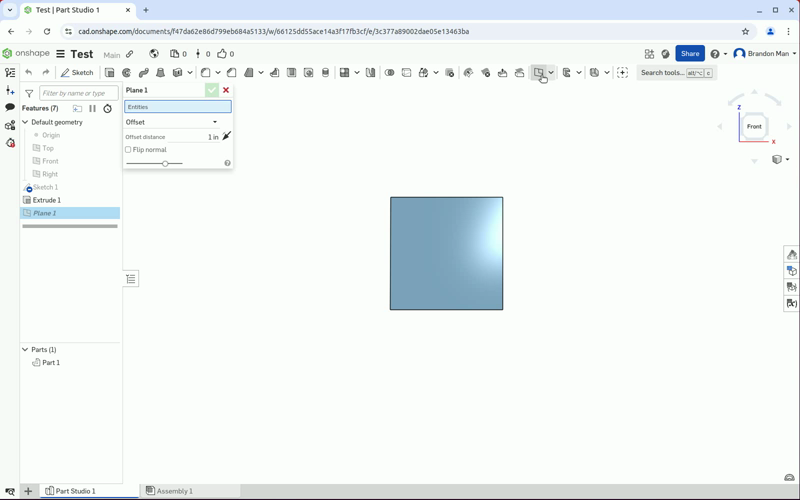
mouse_move(73, 163)
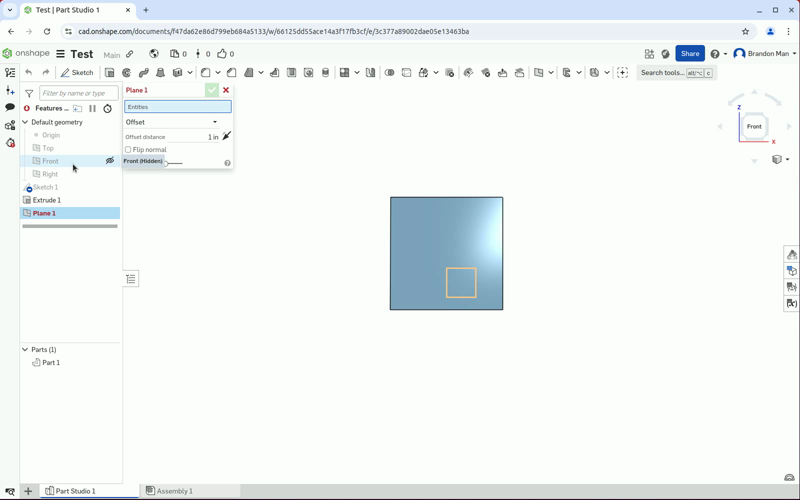
click(73, 163)
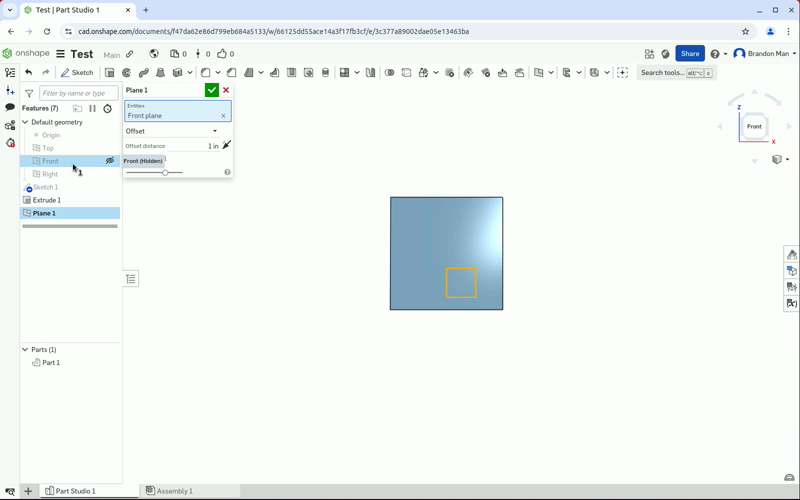
key(tab, 2)
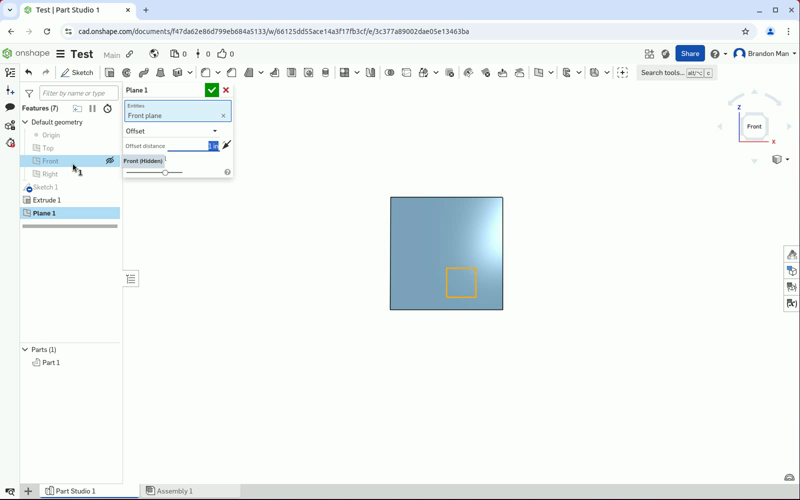
text(11.554)
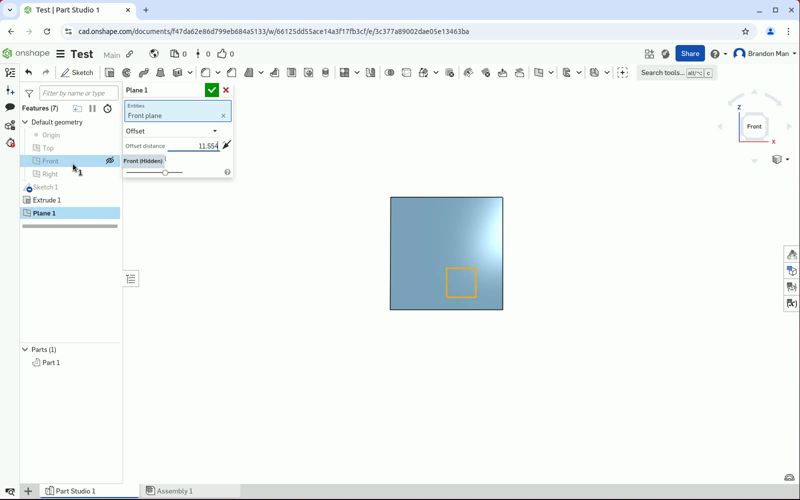
key(enter, 2)
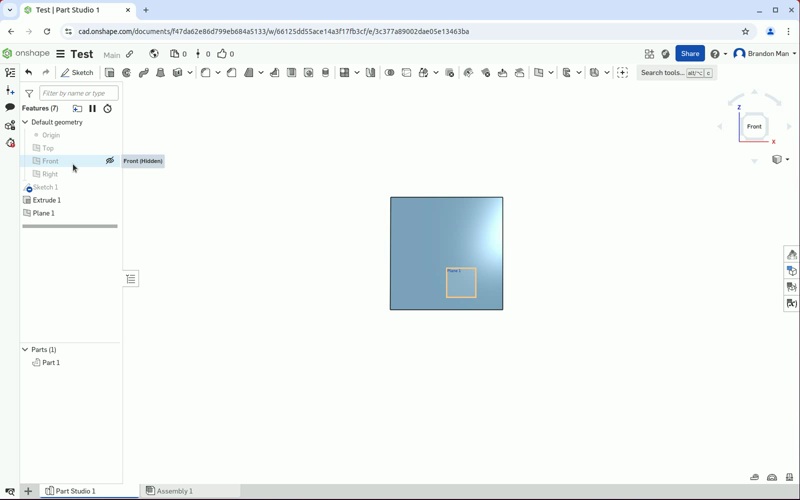
key(shift+s)
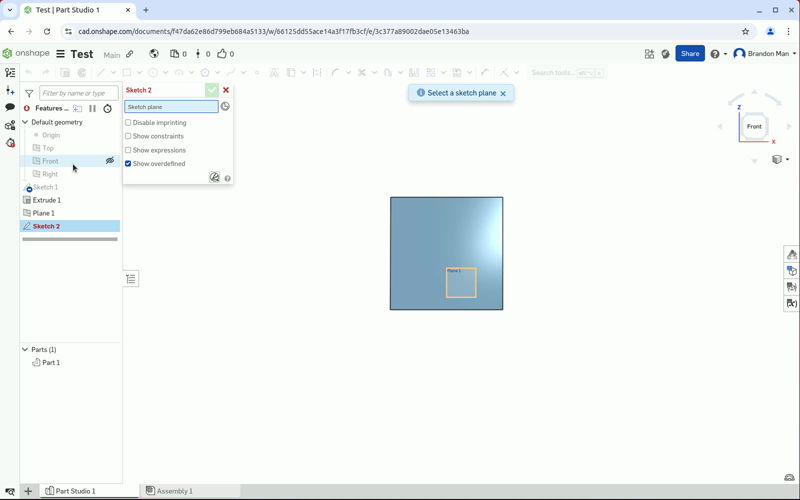
mouse_move(73, 215)
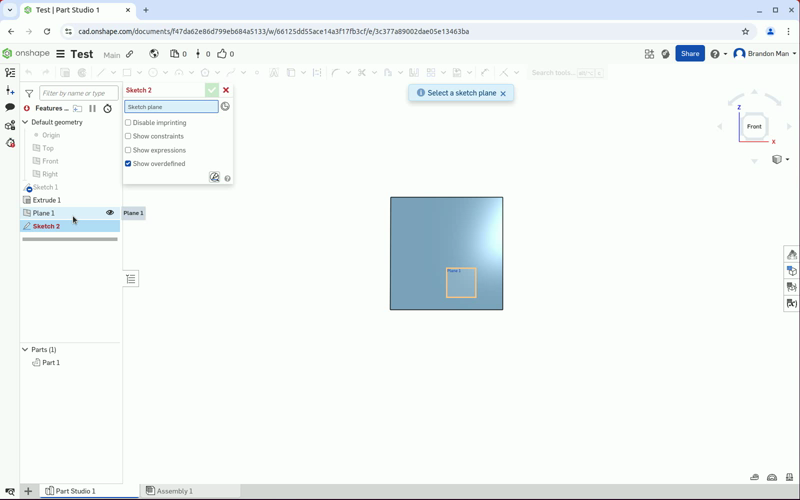
click(73, 215)
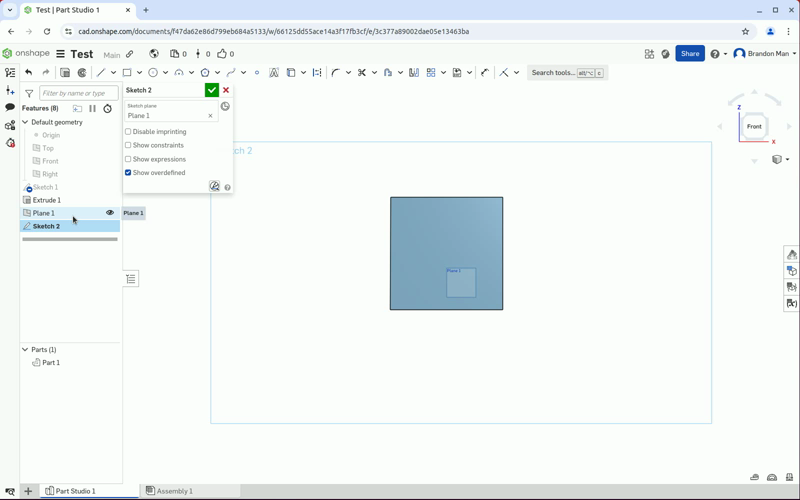
mouse_move(73, 352)
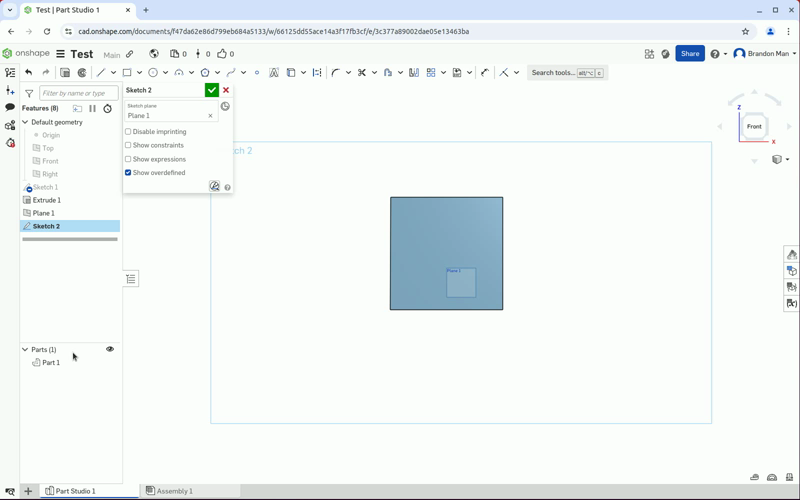
key(y)
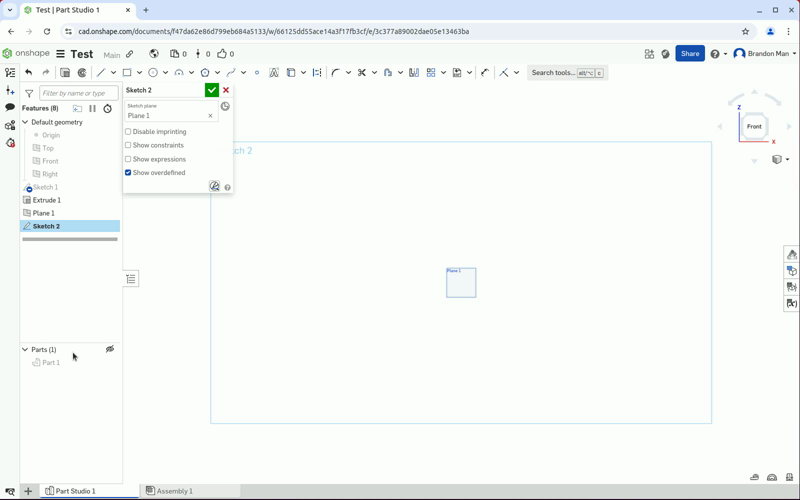
key(l)
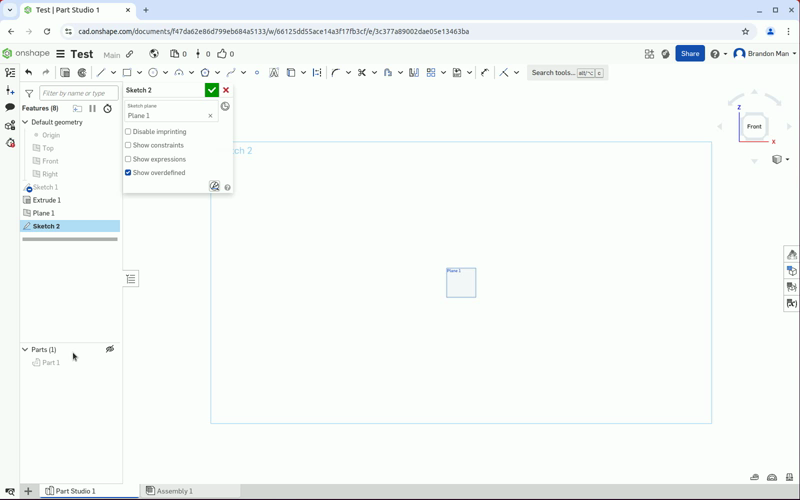
key_down(shift)
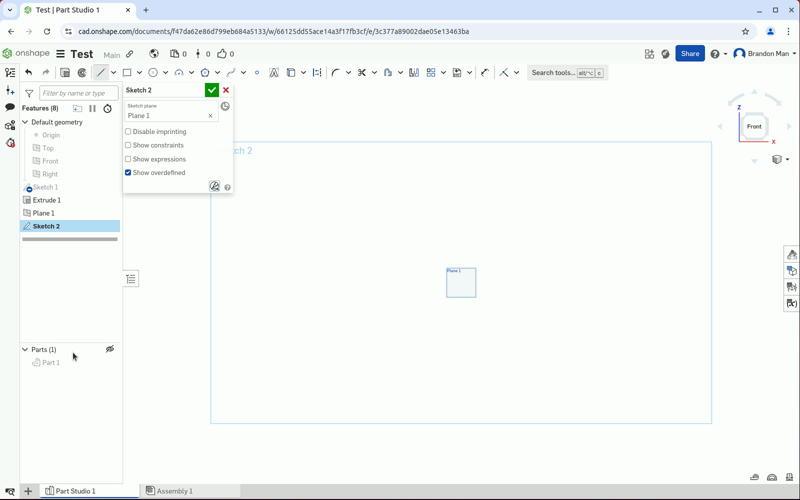
mouse_move(390, 309)
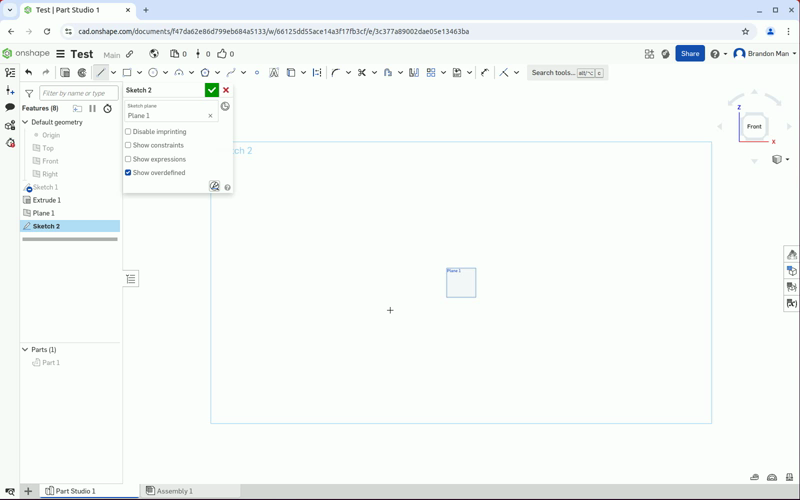
click(390, 309)
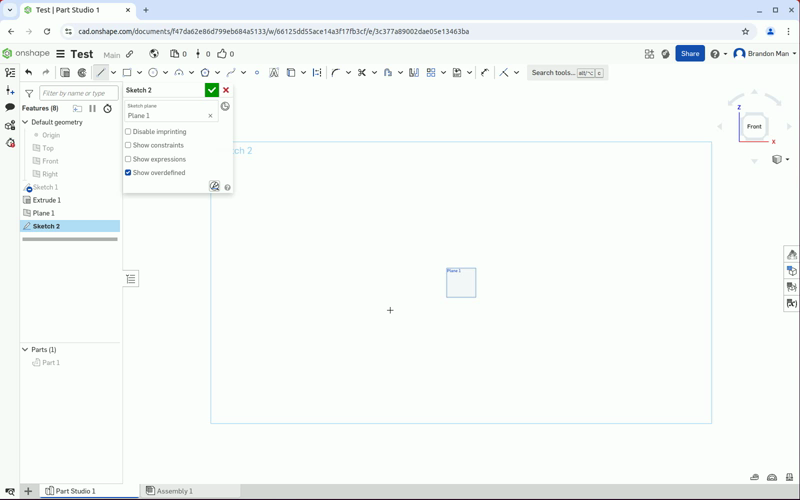
key_up(shift)
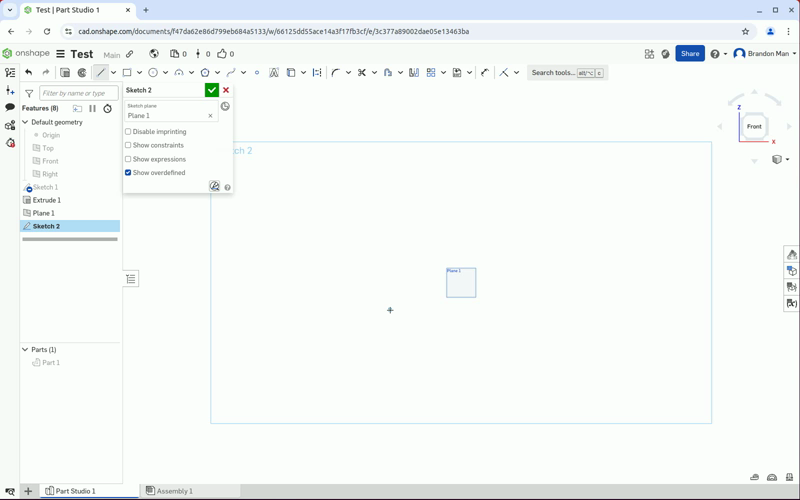
key_down(shift)
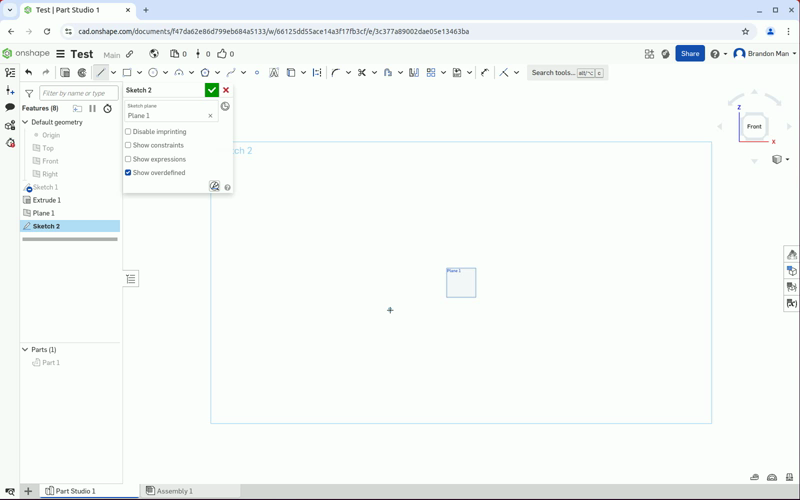
mouse_move(420, 309)
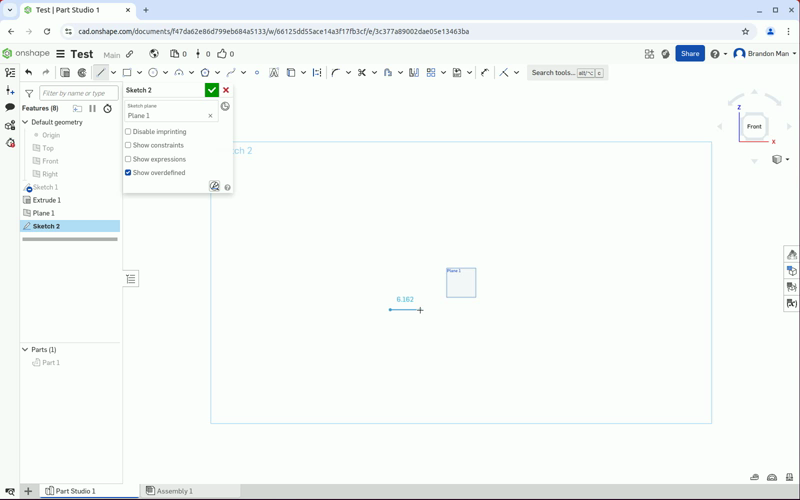
mouse_move(447, 309)
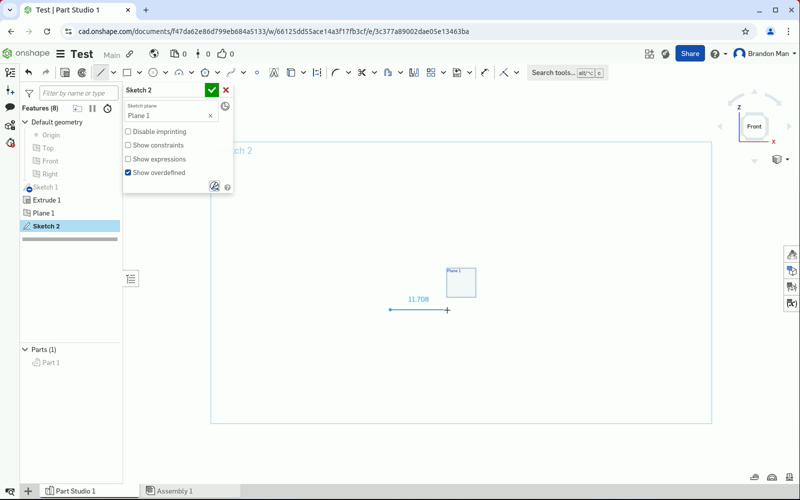
click(447, 309)
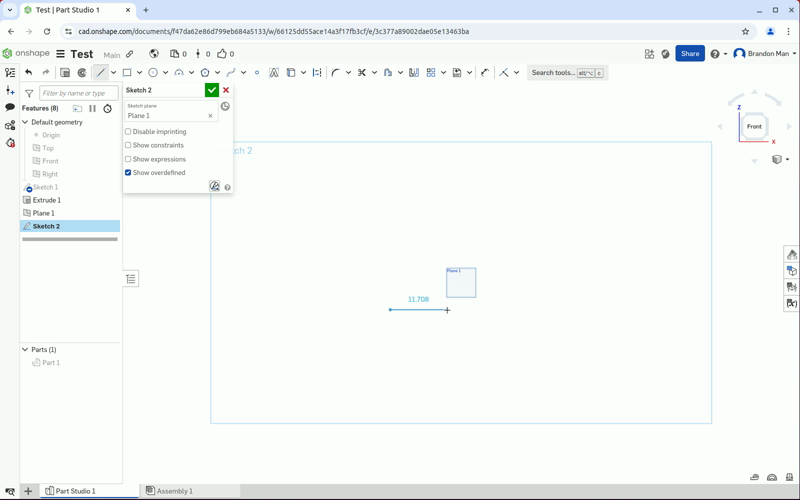
key_up(shift)
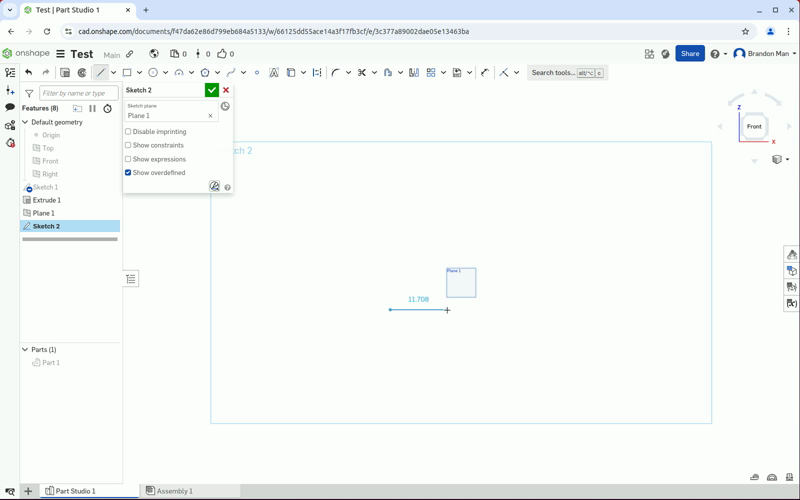
key_down(shift)
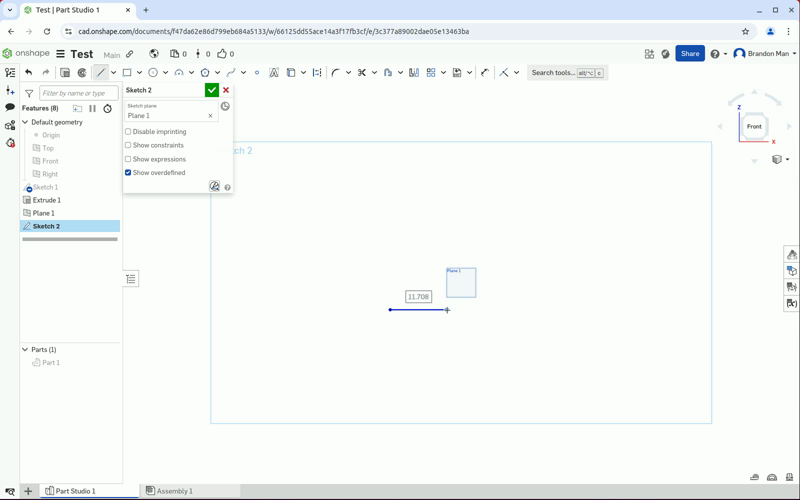
mouse_move(477, 309)
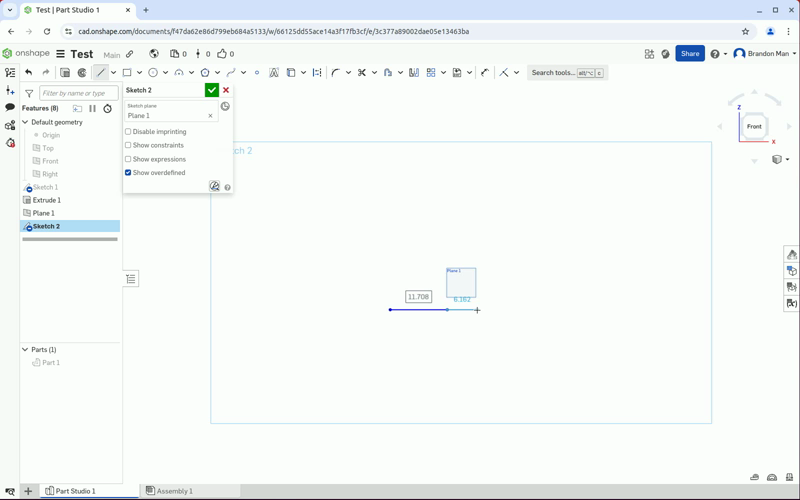
mouse_move(447, 253)
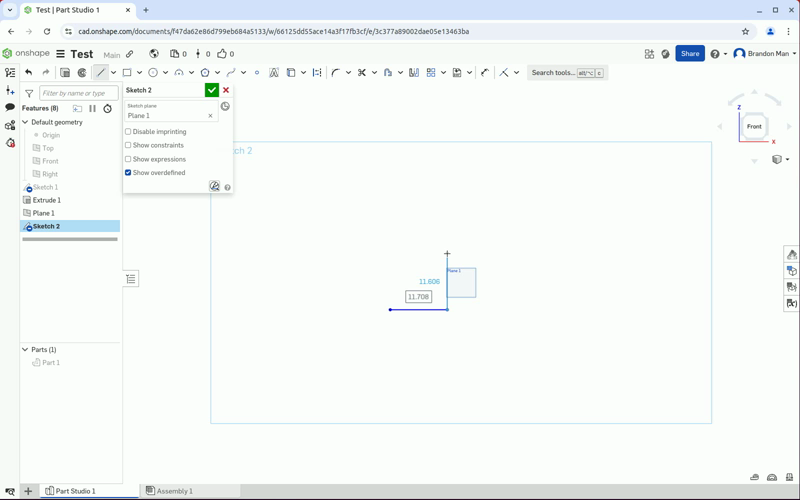
click(447, 253)
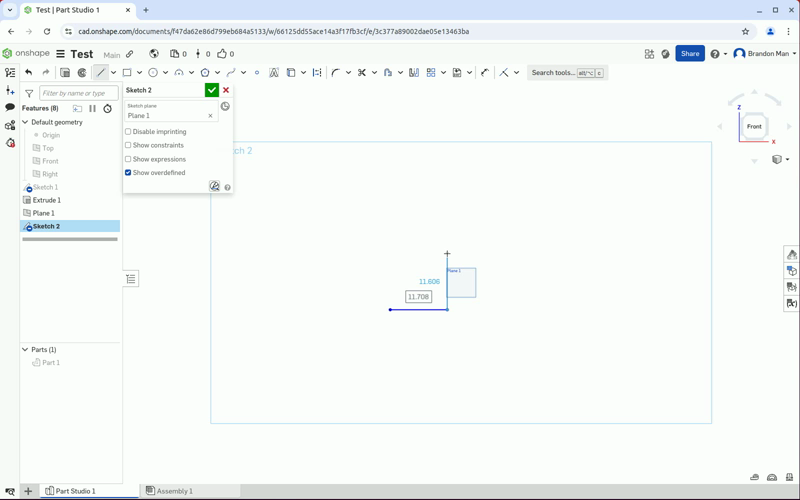
key_up(shift)
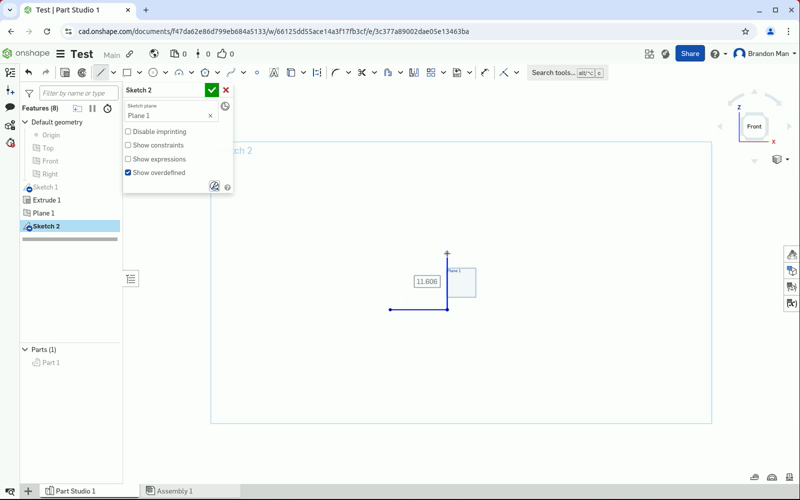
key_down(shift)
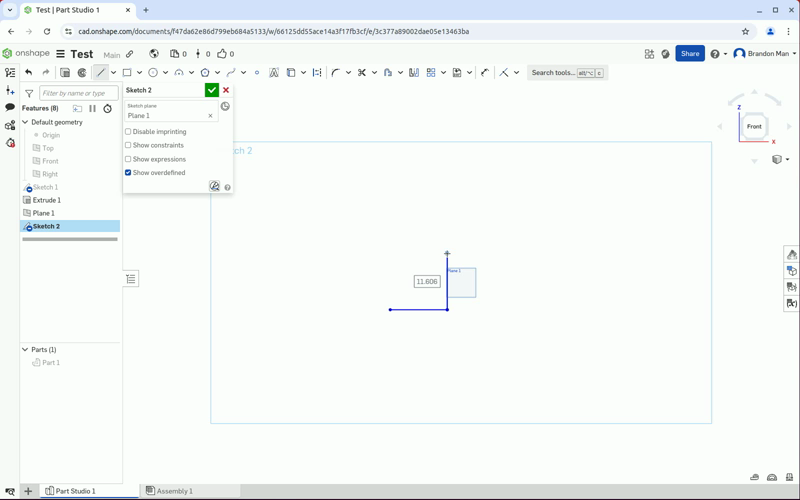
mouse_move(477, 253)
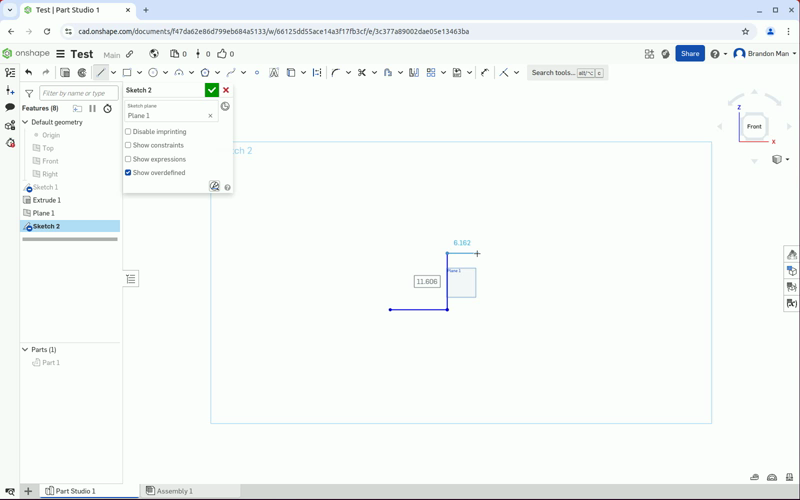
mouse_move(390, 253)
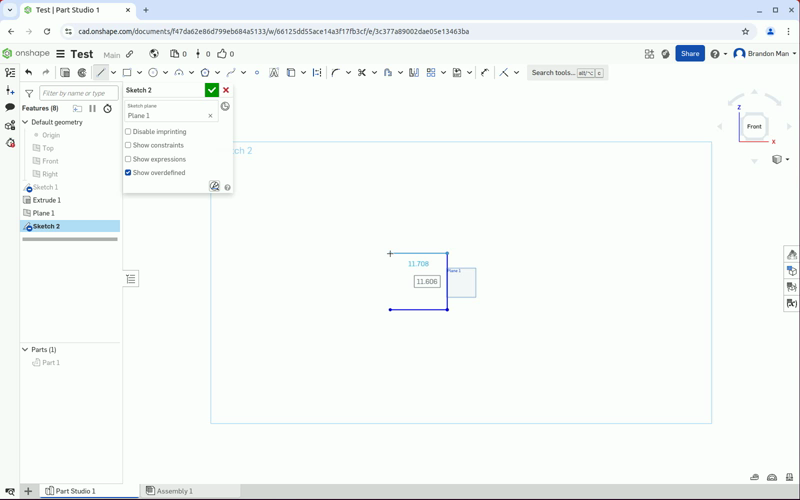
click(390, 253)
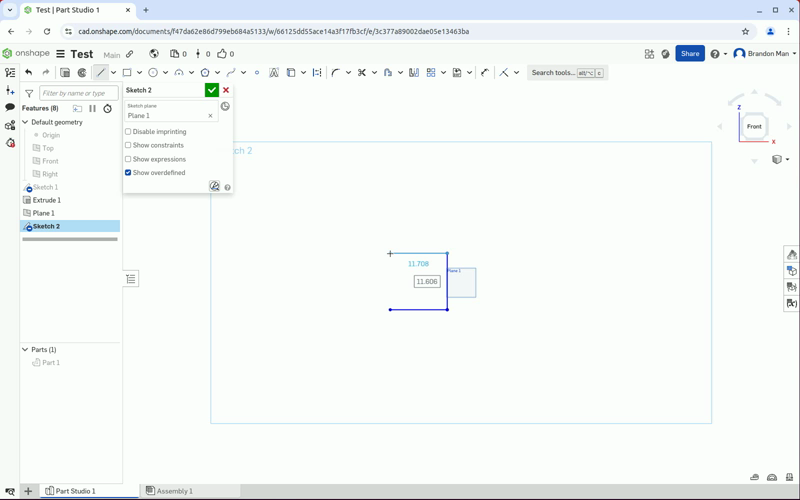
key_up(shift)
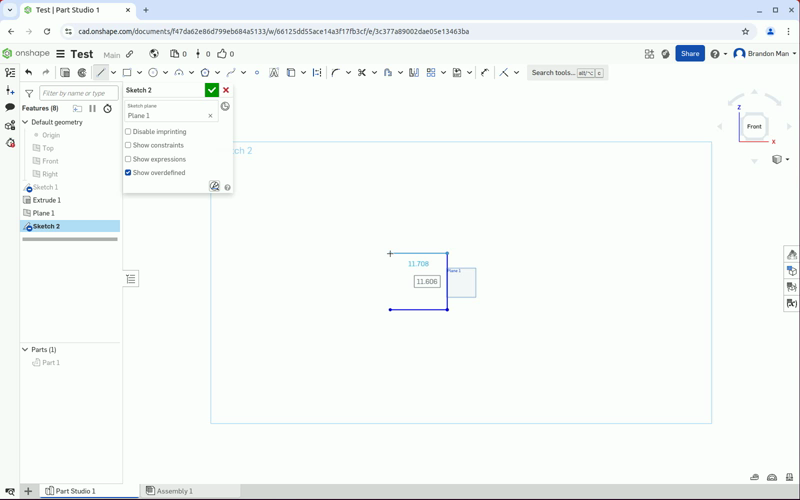
mouse_move(420, 253)
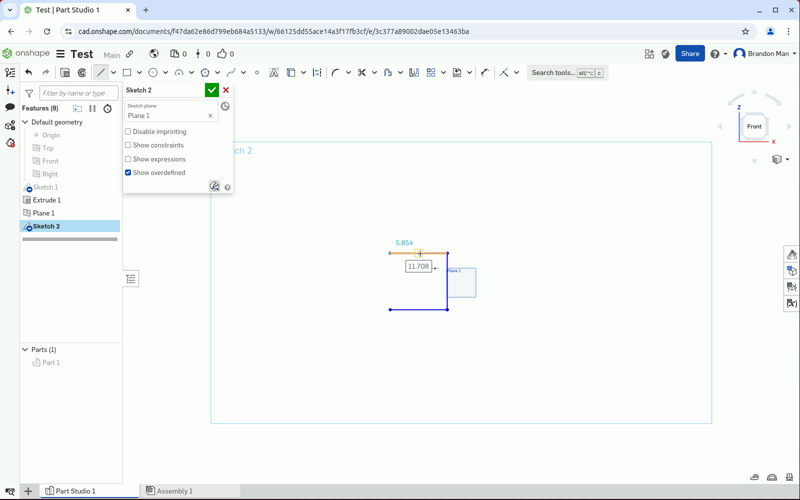
key_down(shift)
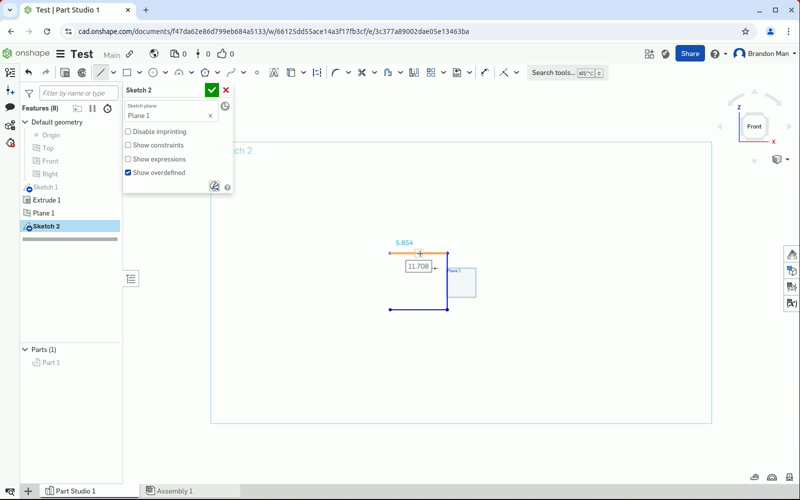
mouse_move(390, 309)
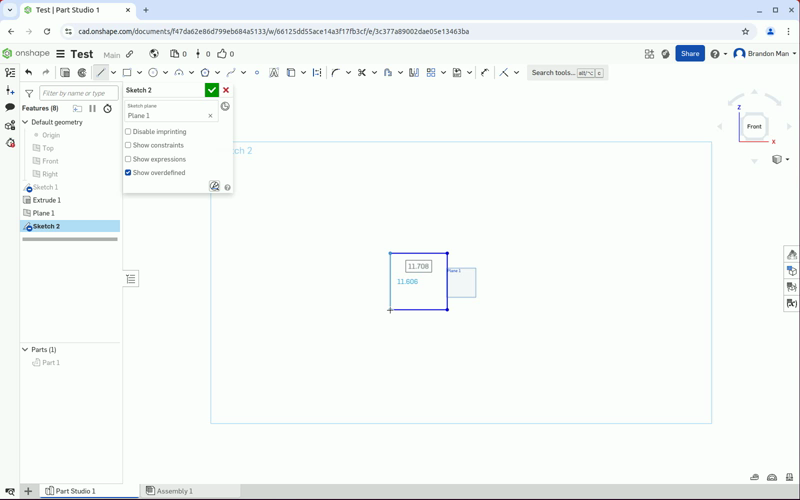
key_up(shift)
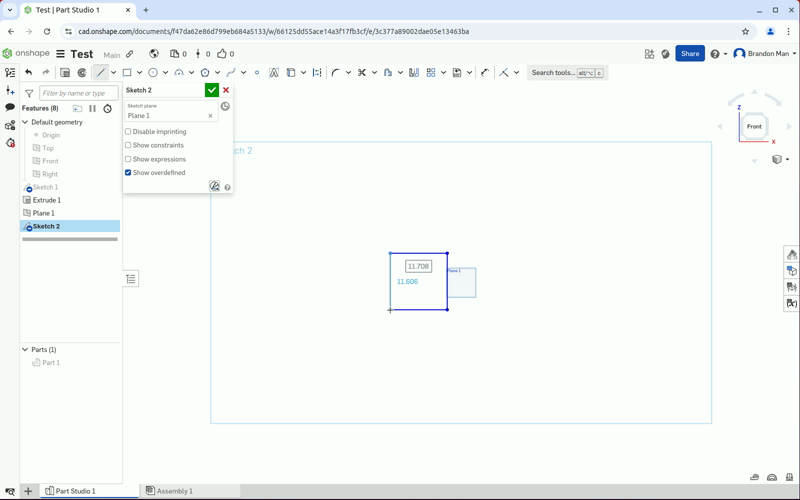
click(390, 309)
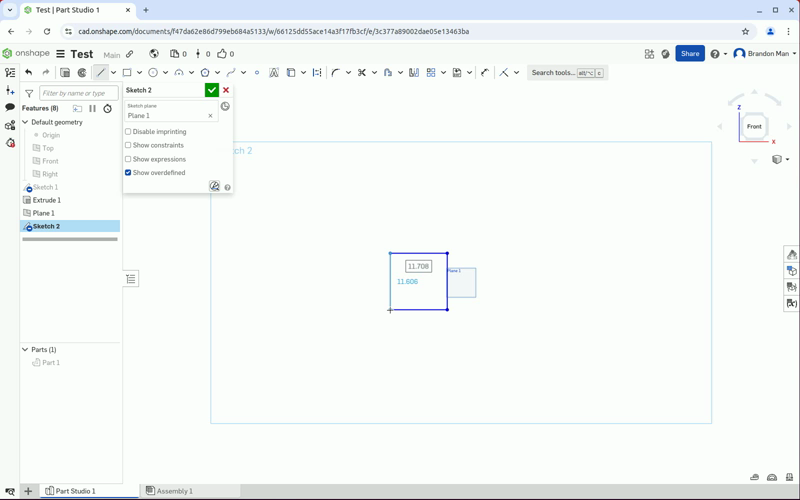
key(esc)
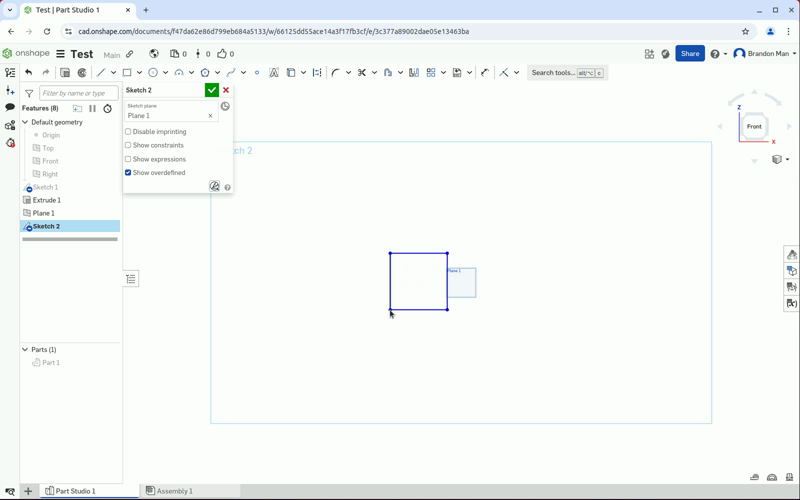
mouse_move(424, 281)
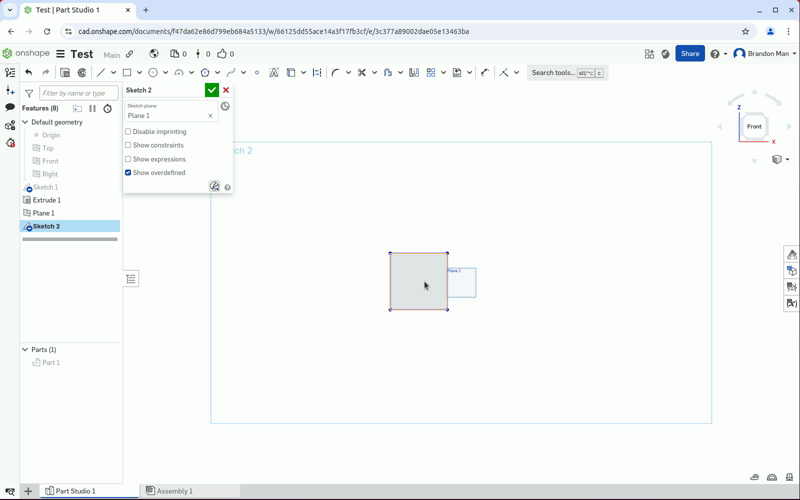
click(424, 281)
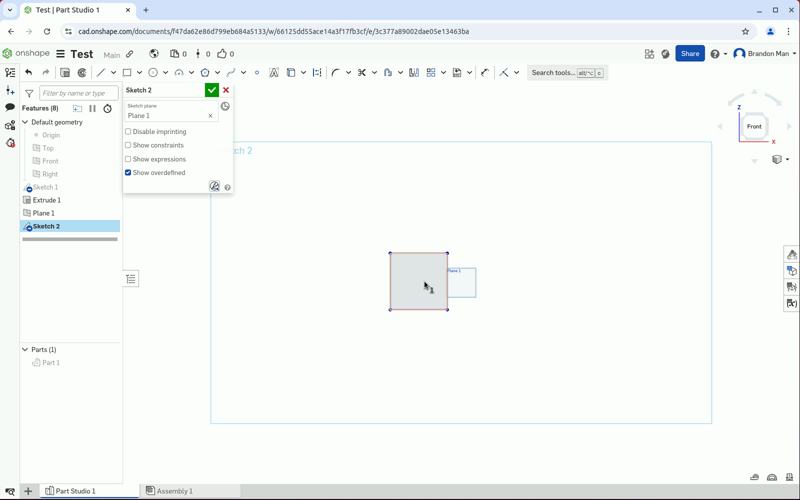
mouse_move(73, 352)
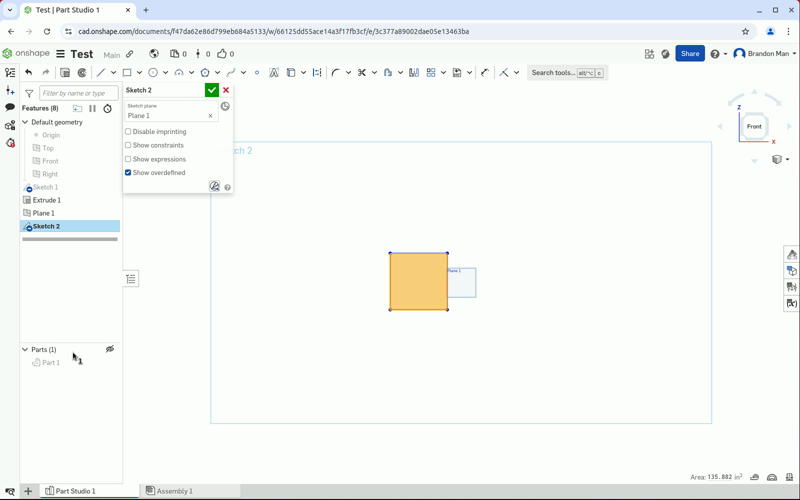
key(shift+y)
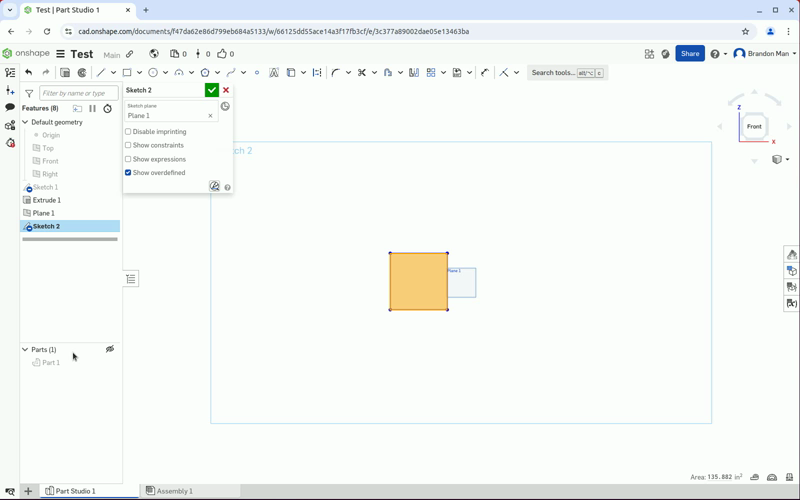
key(shift+e)
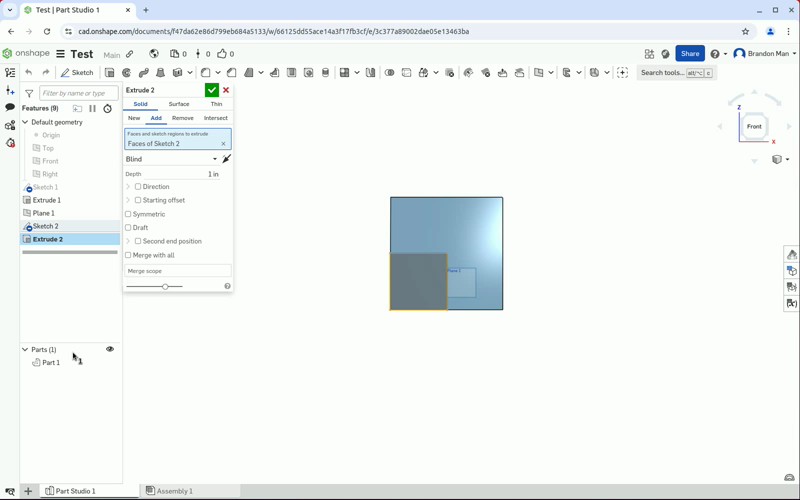
mouse_move(143, 106)
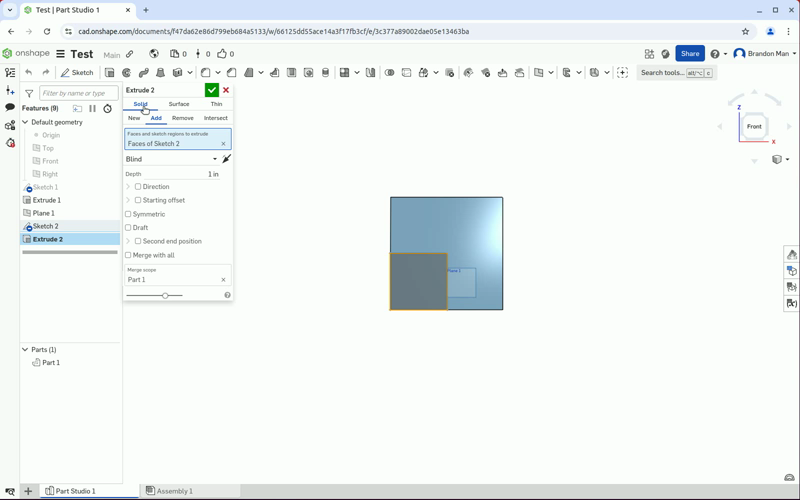
click(143, 106)
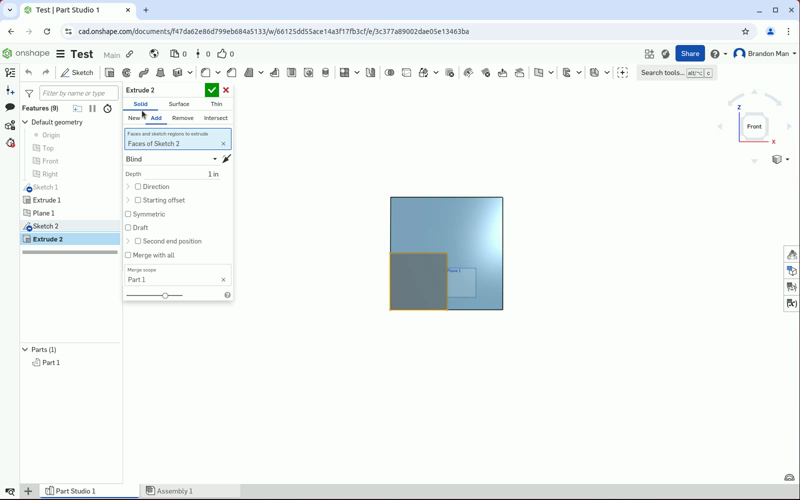
mouse_move(137, 120)
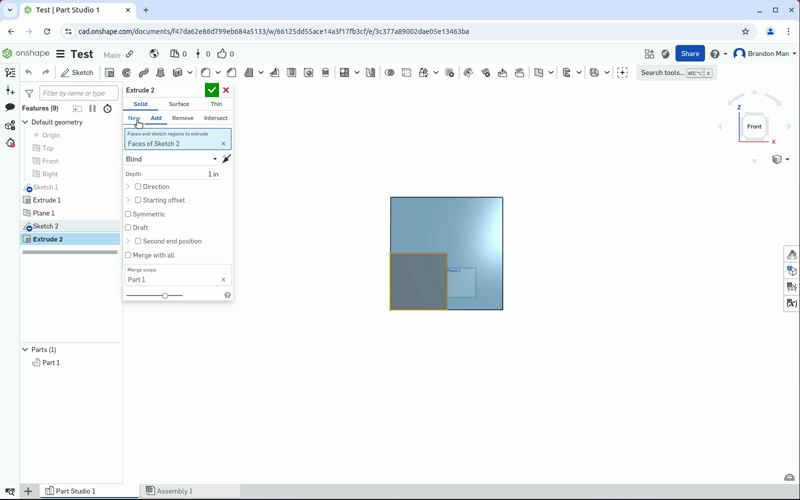
click(137, 120)
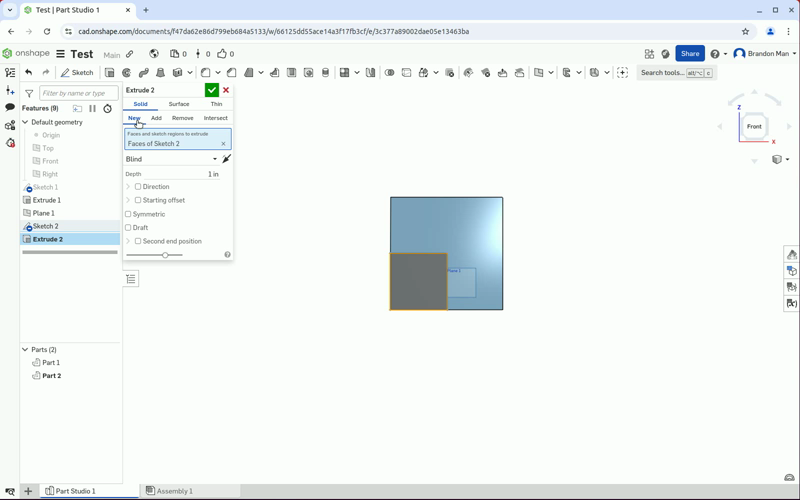
key(tab, 4)
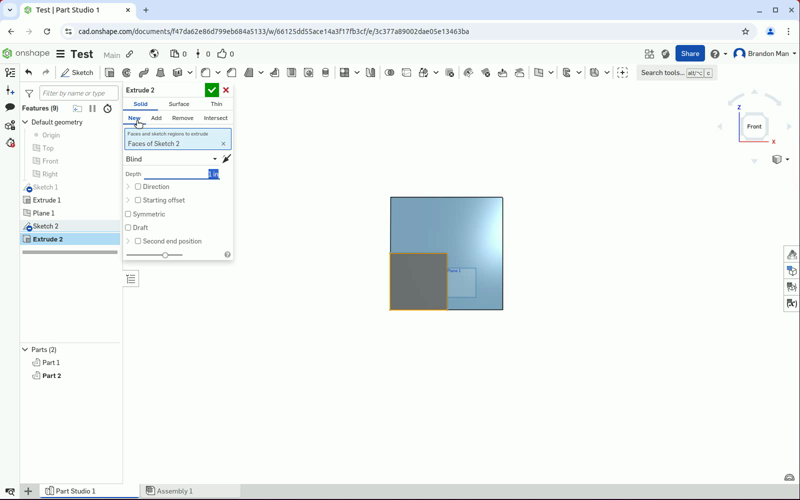
text(11.554)
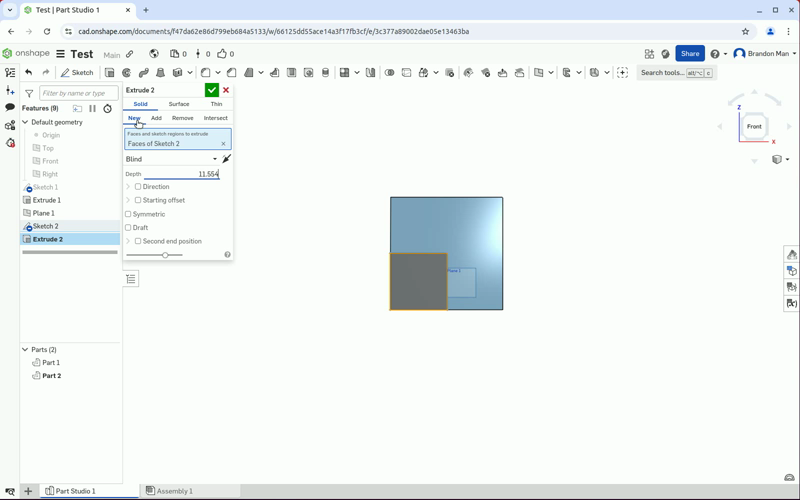
key(enter)
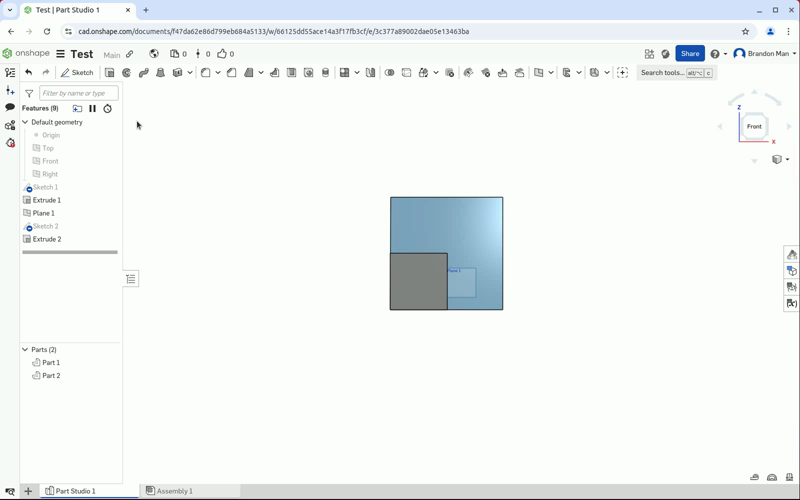
key(shift+h)
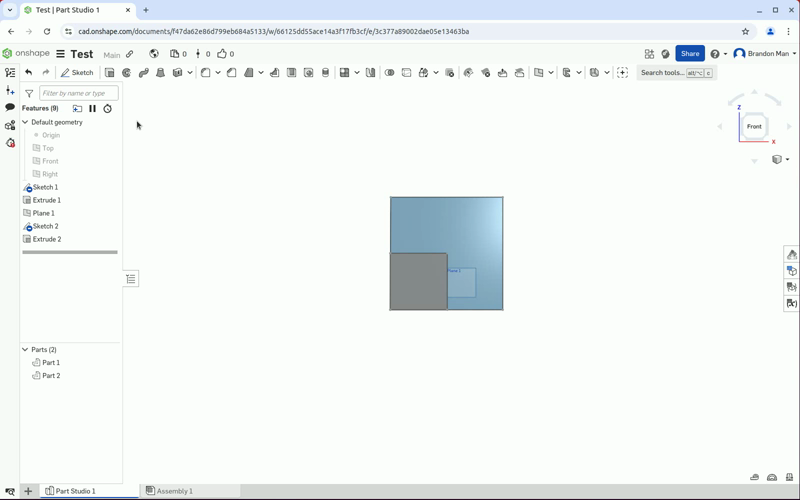
key(shift+h)
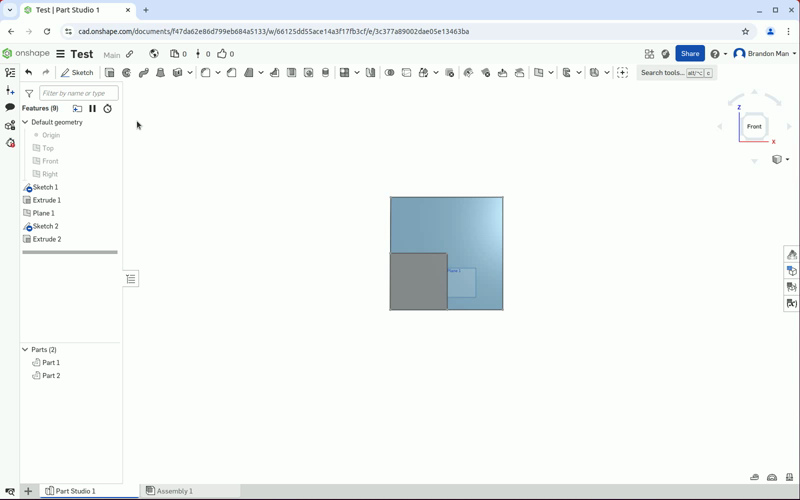
key(shift+7)
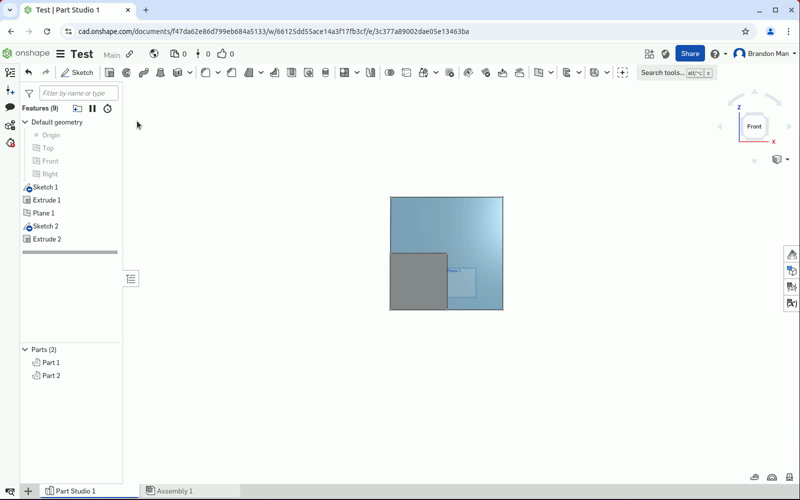
key(left, 2)
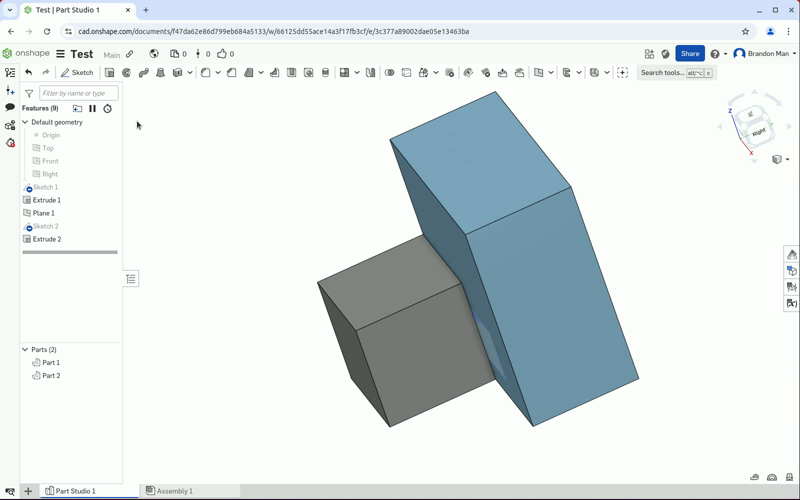
key(down, 2)
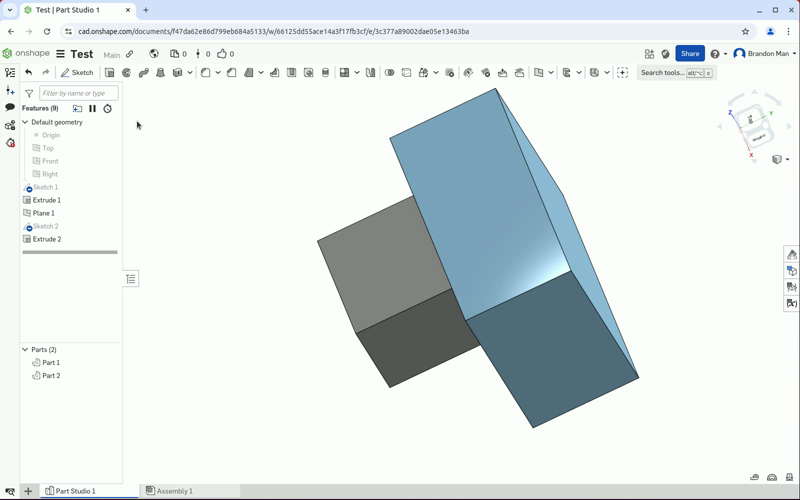
key(up, 2)
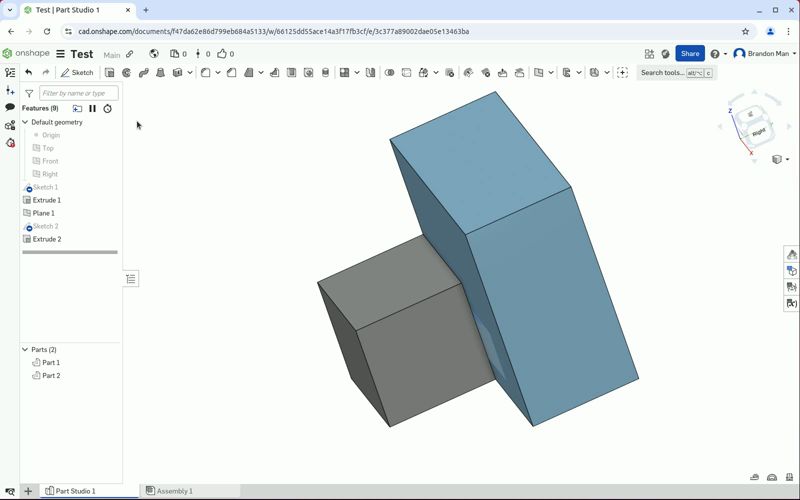
key(right, 2)
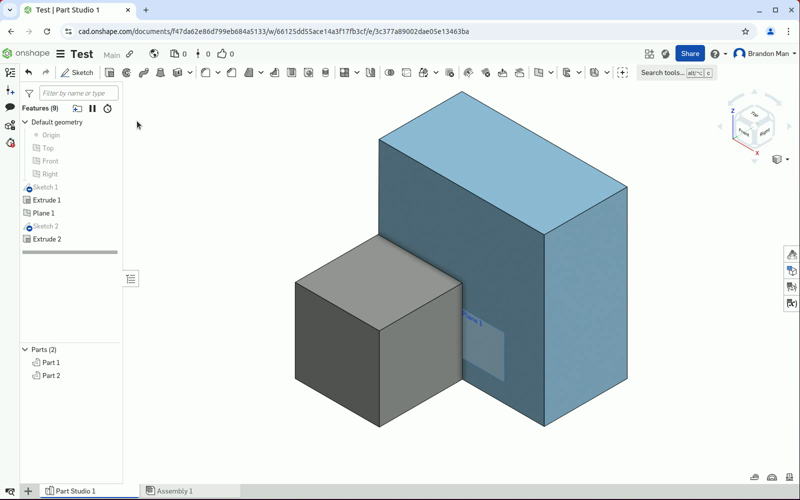
mouse_move(73, 189)
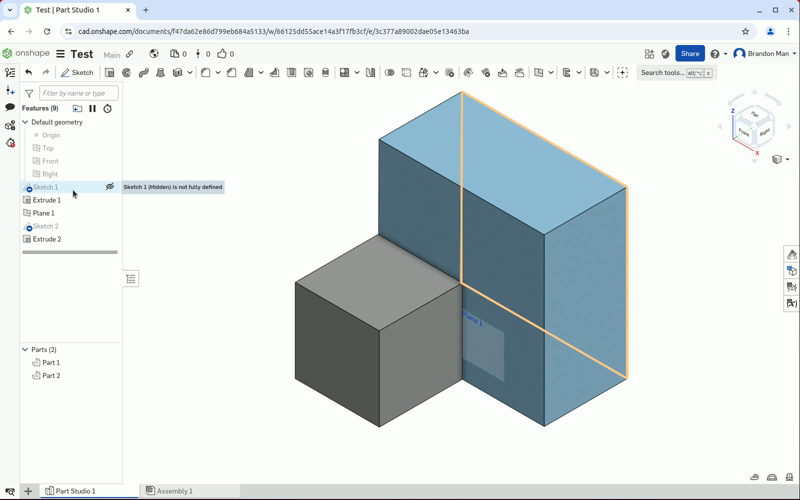
click(73, 189)